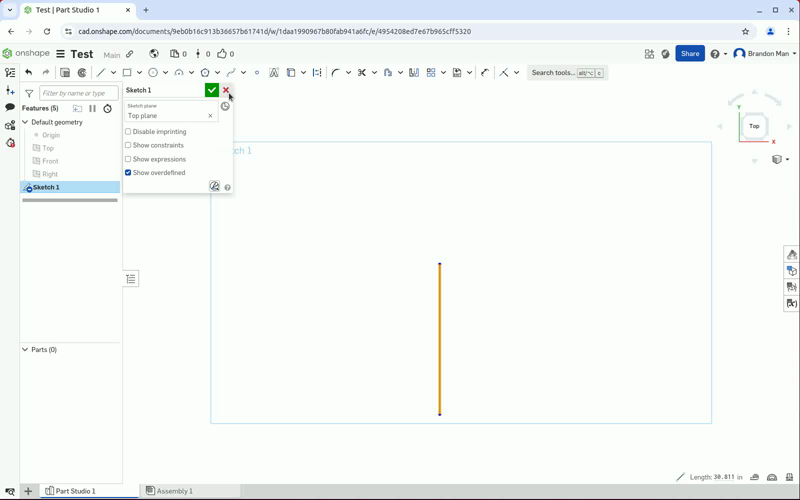
key(shift+h)
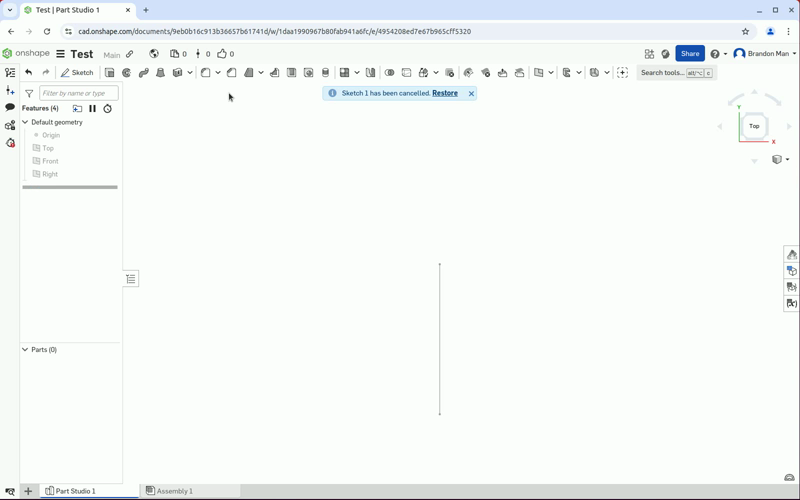
mouse_move(73, 352)
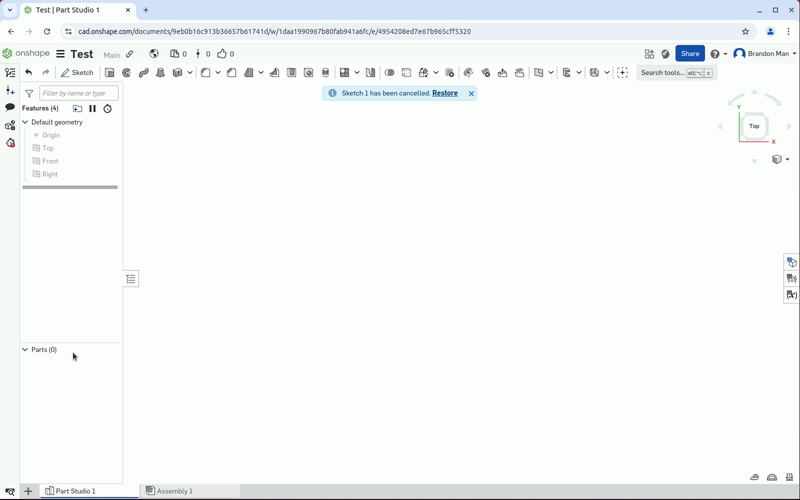
key(y)
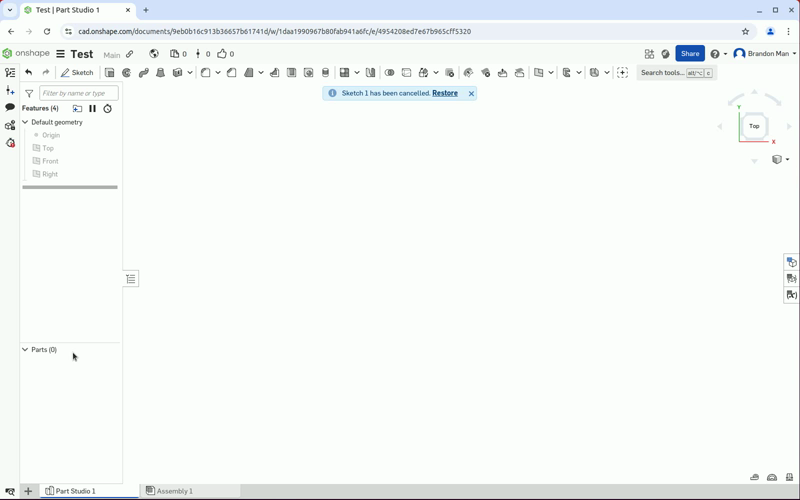
key(shift+p)
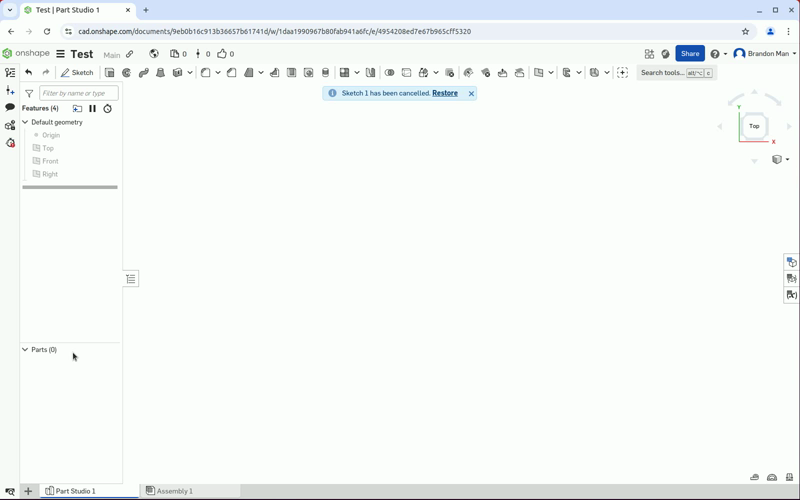
key(space)
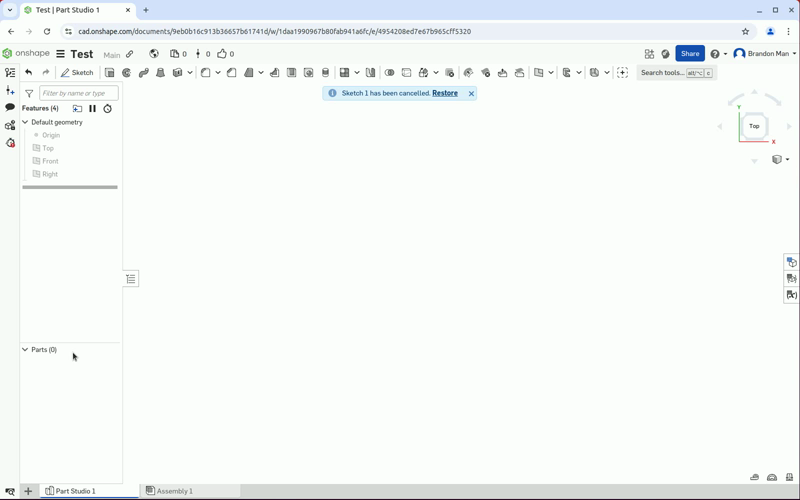
key_down(shift)
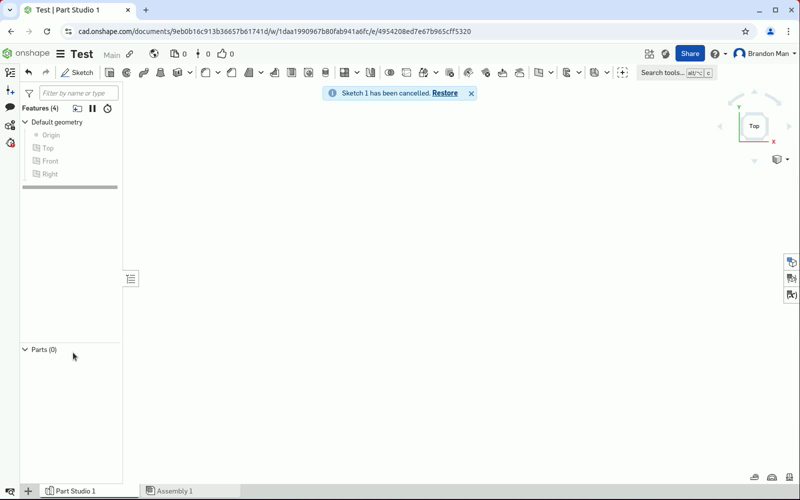
key(up)
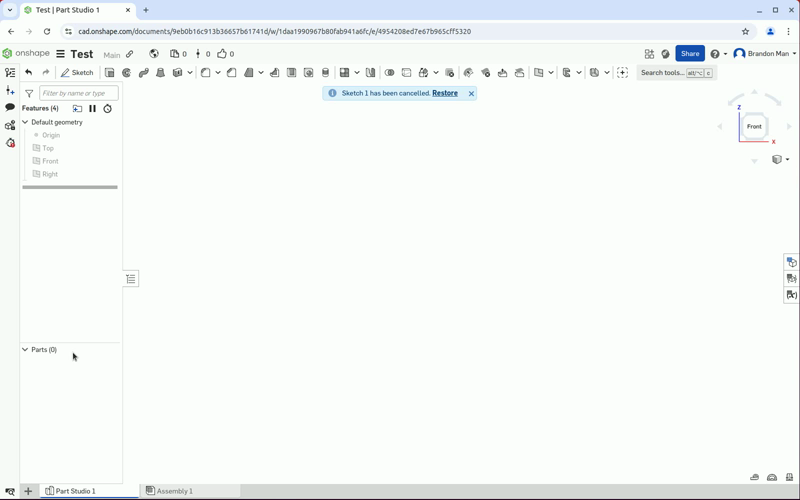
key_up(shift)
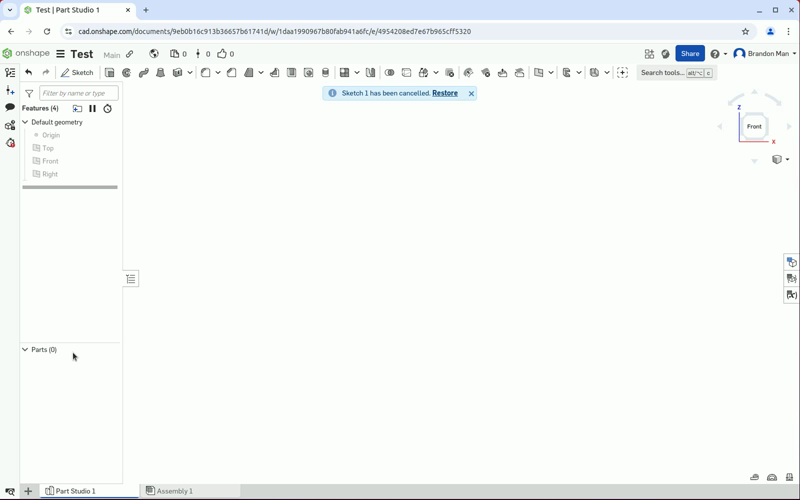
mouse_move(73, 352)
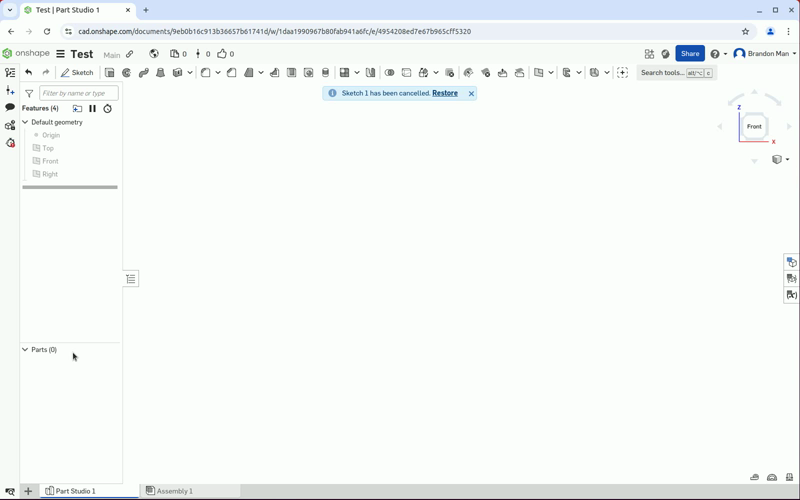
key(shift+y)
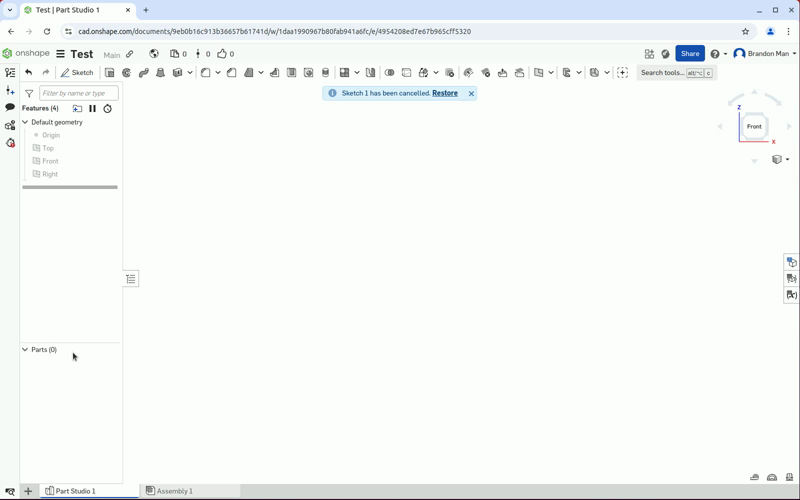
key(shift+s)
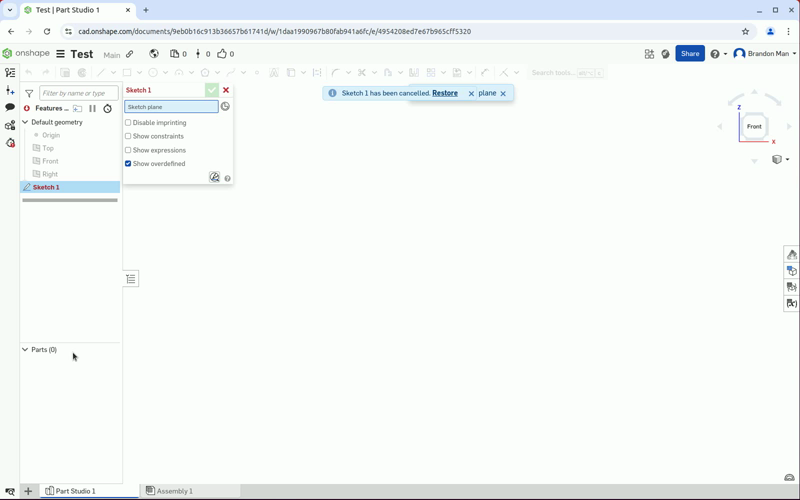
mouse_move(73, 163)
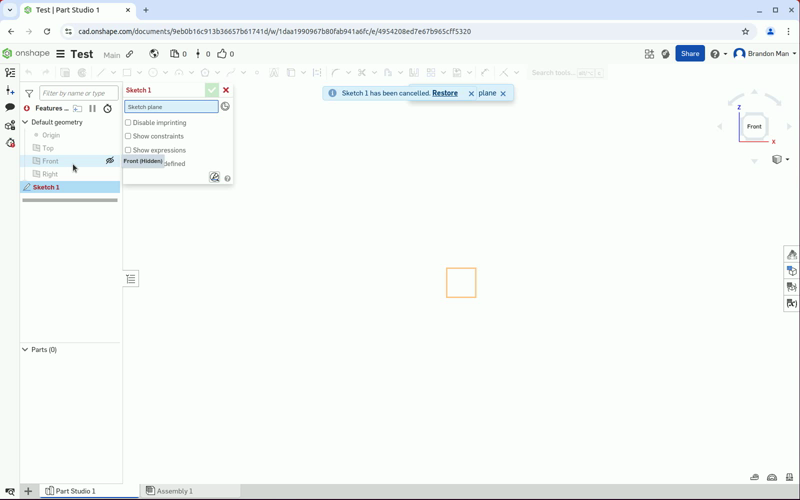
click(73, 163)
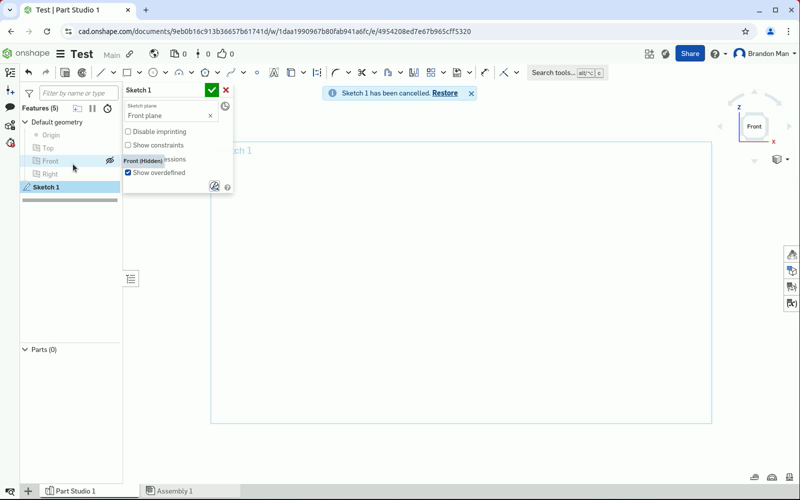
mouse_move(73, 352)
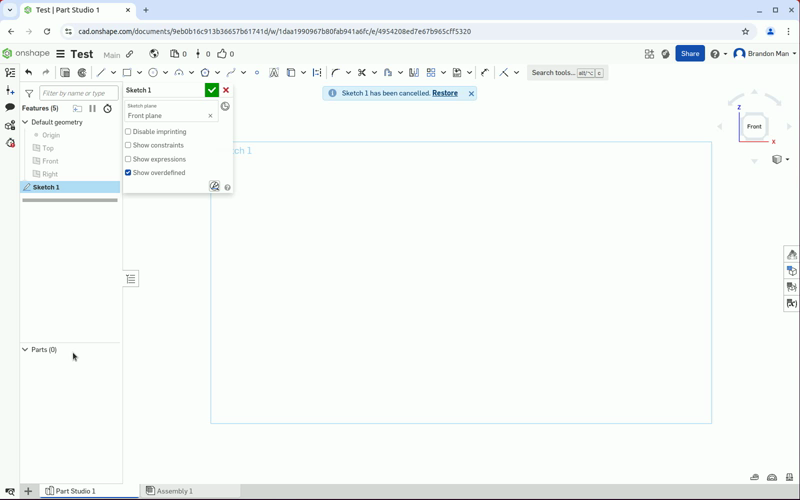
key(y)
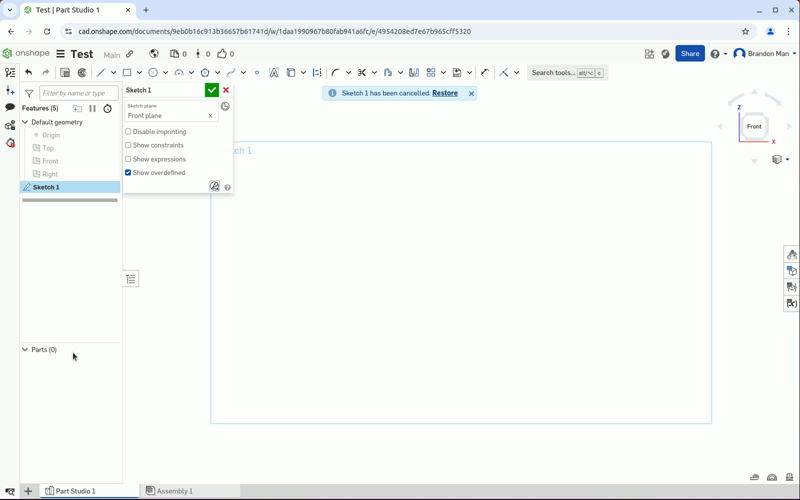
key(c)
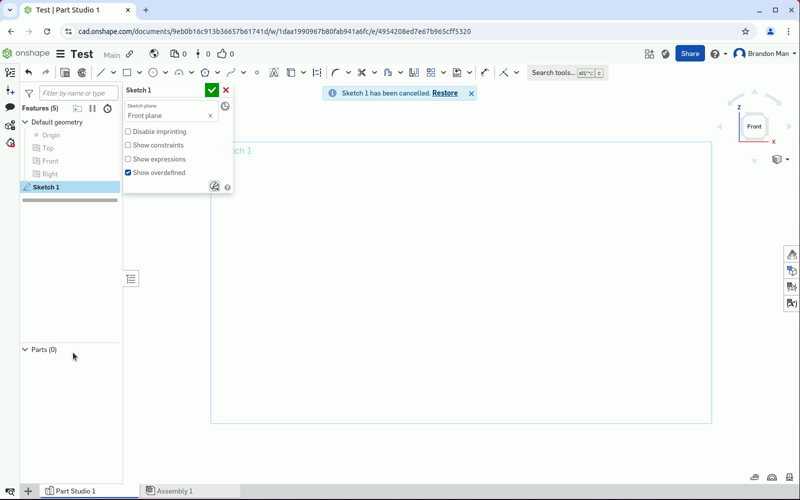
key_down(shift)
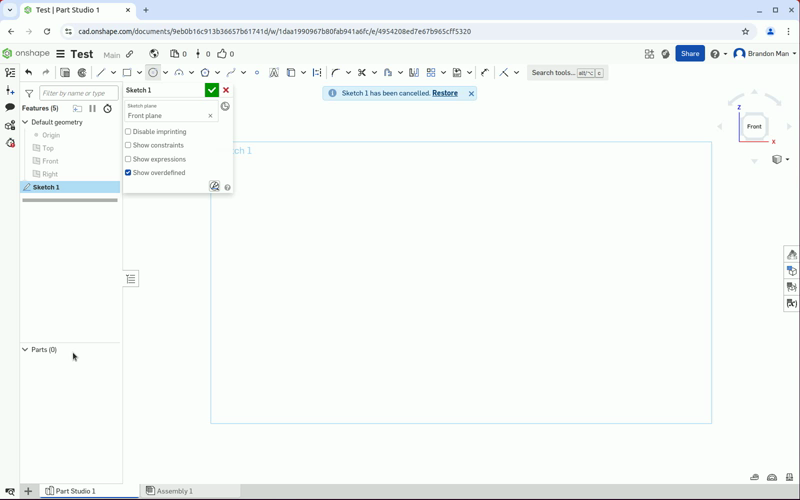
mouse_move(461, 282)
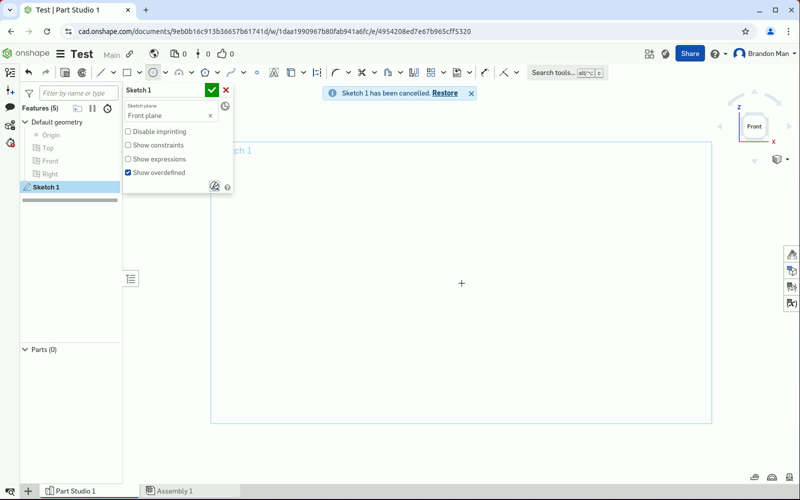
click(461, 282)
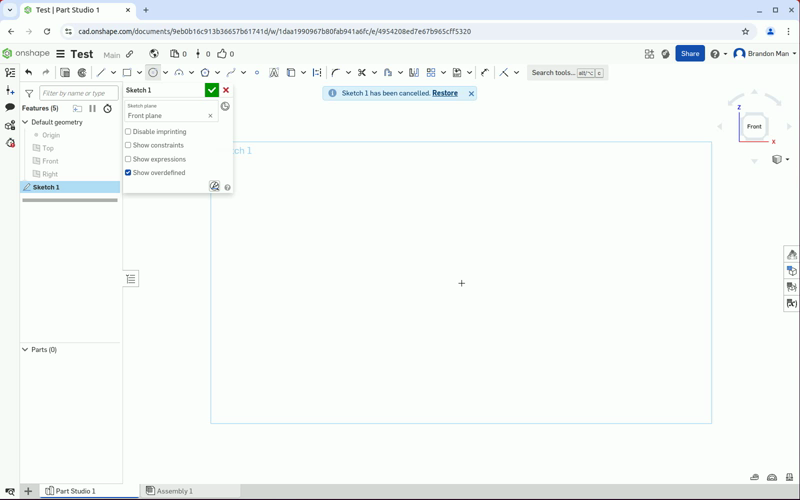
key_up(shift)
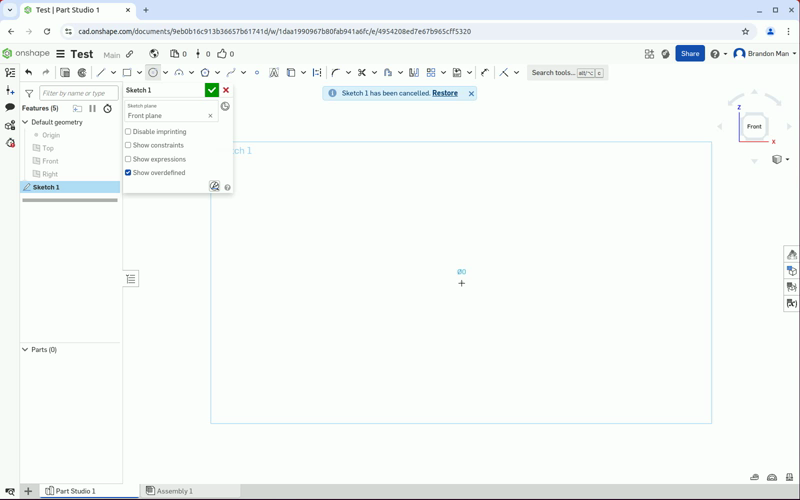
mouse_move(492, 282)
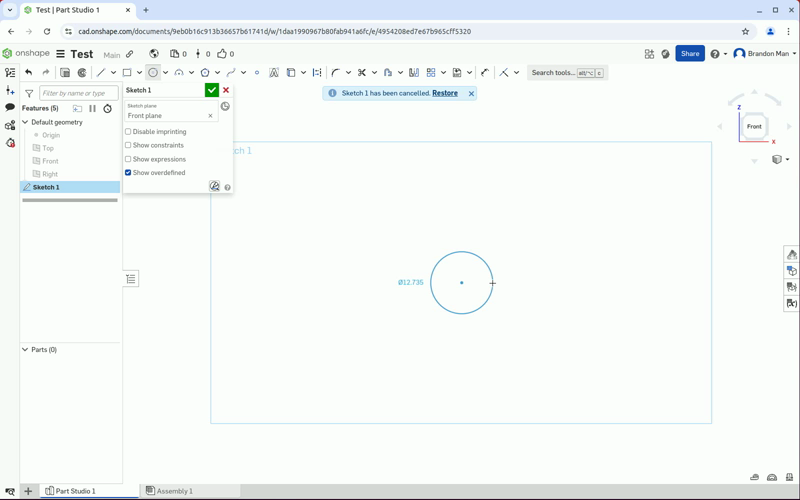
click(492, 282)
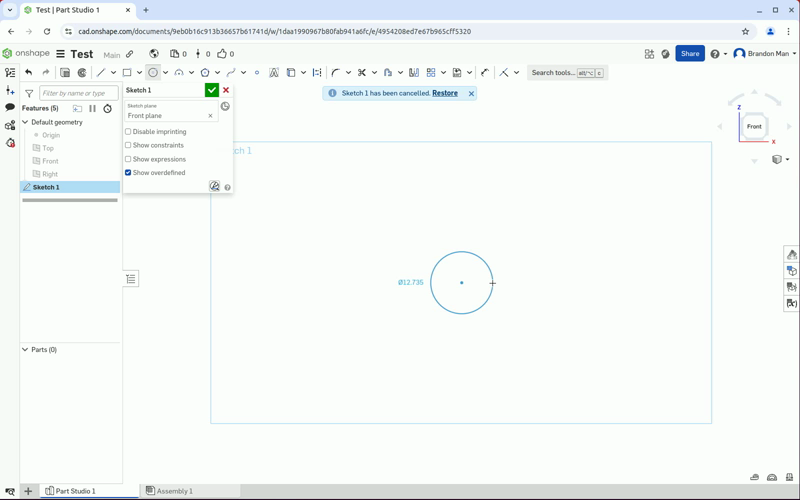
key(esc)
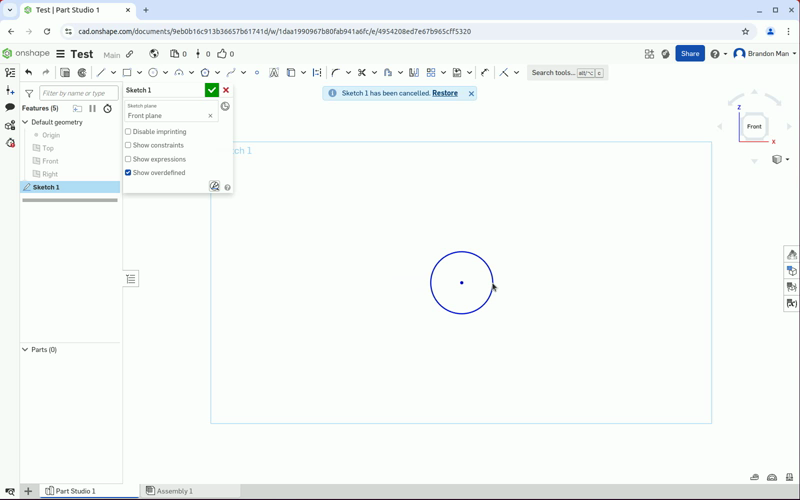
key(c)
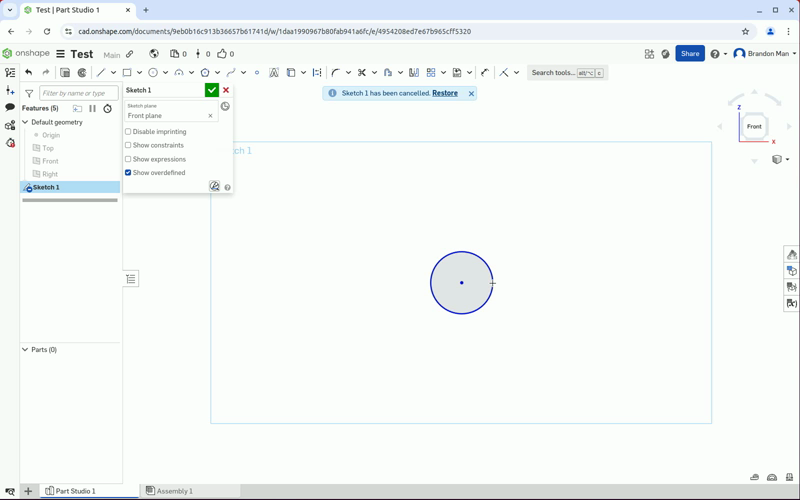
key_down(shift)
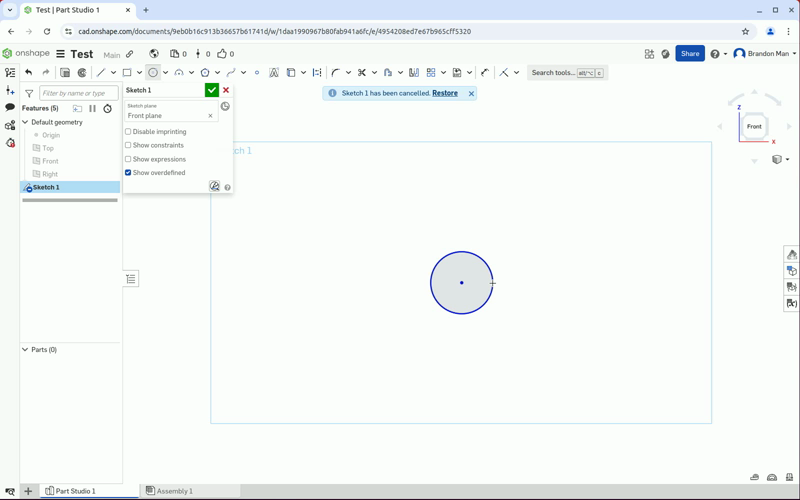
mouse_move(461, 282)
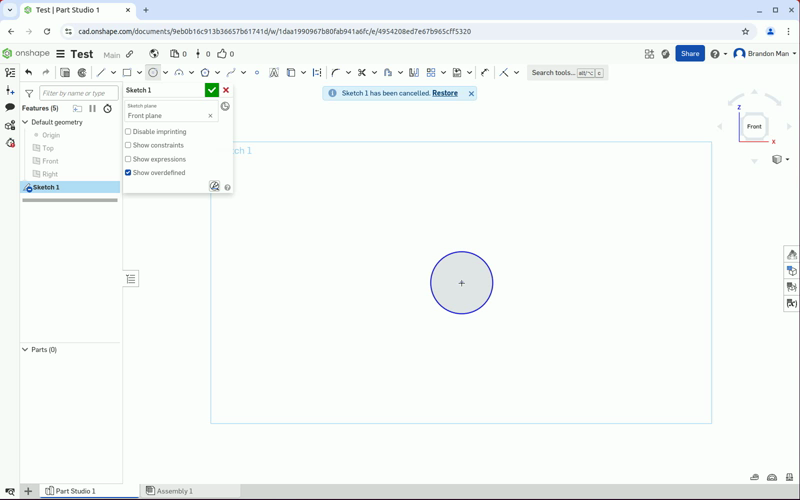
click(461, 282)
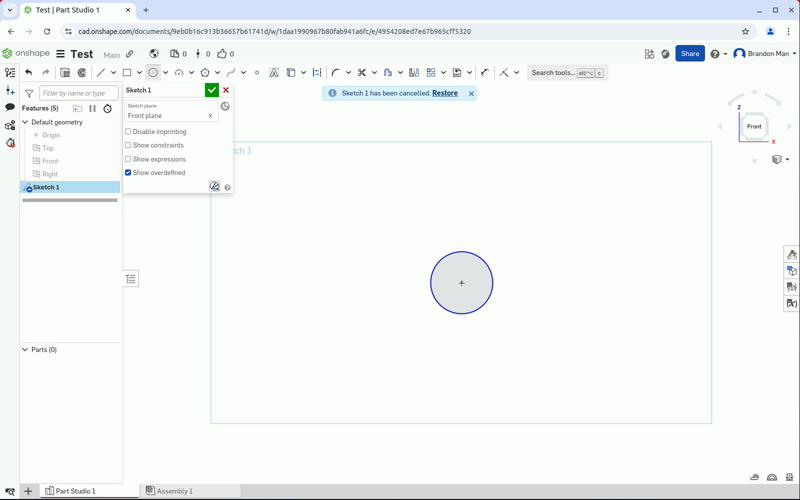
key_up(shift)
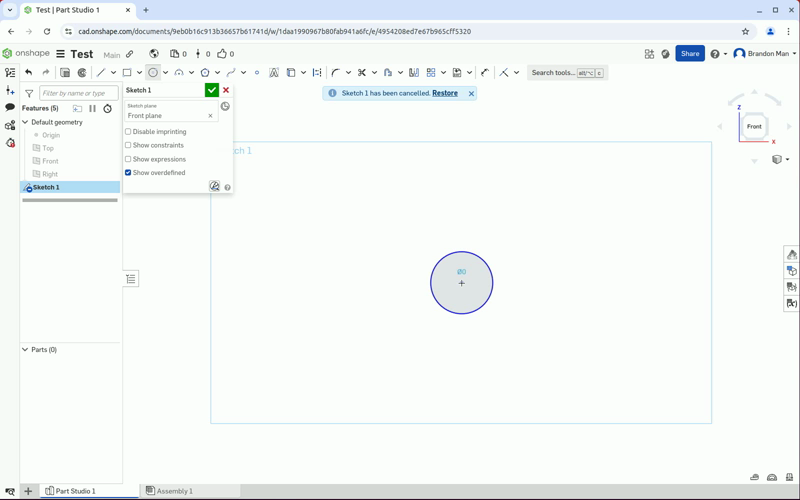
mouse_move(490, 282)
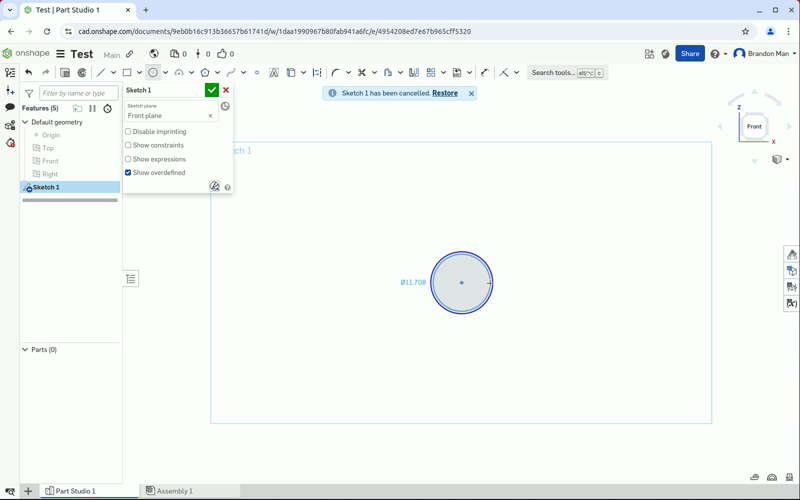
scroll(6)
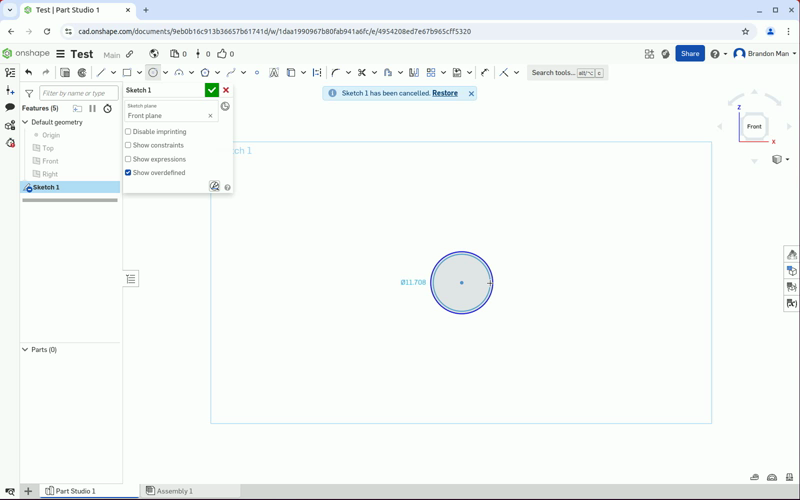
scroll(6)
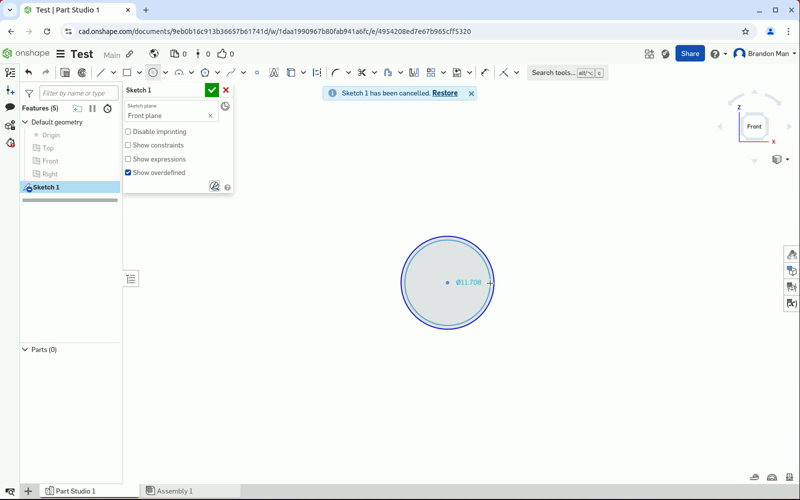
scroll(6)
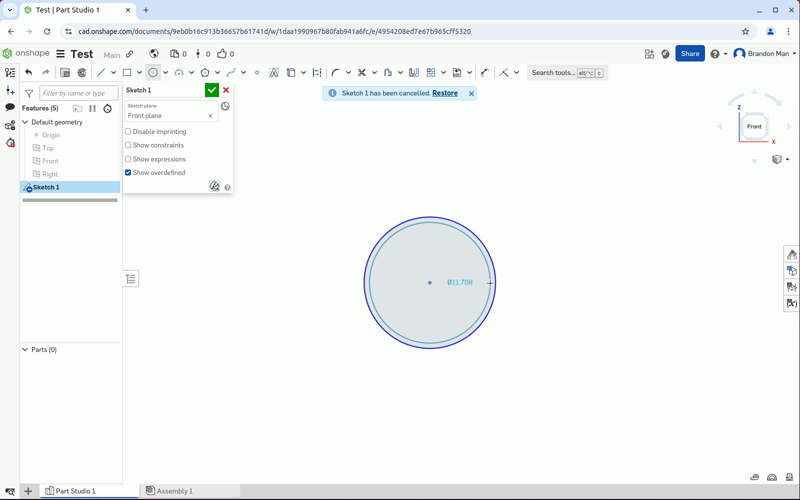
scroll(6)
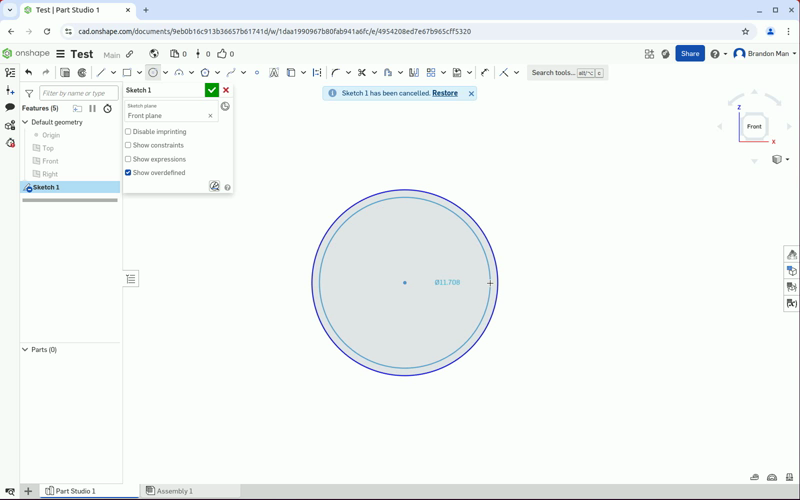
scroll(6)
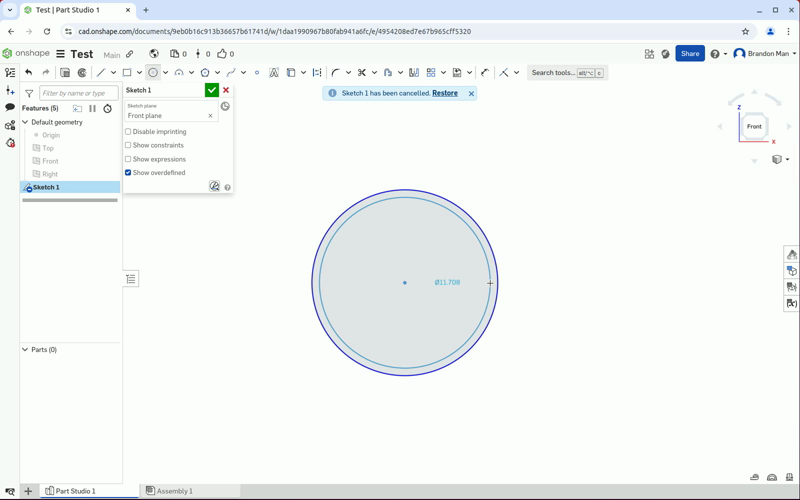
scroll(6)
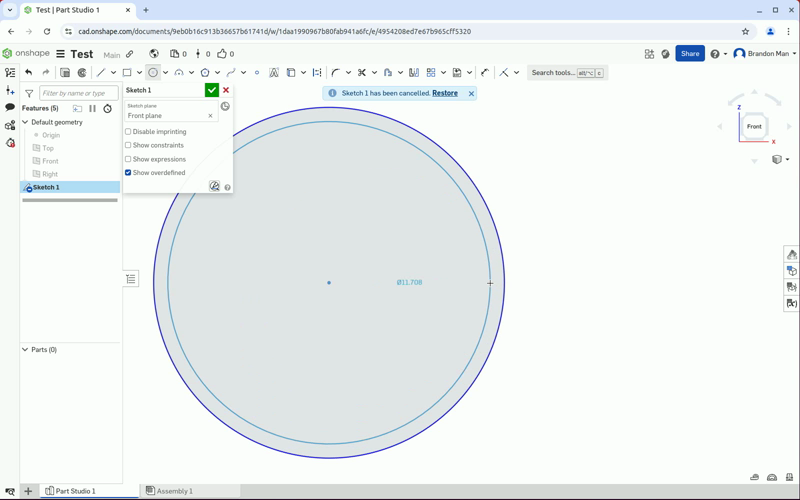
scroll(6)
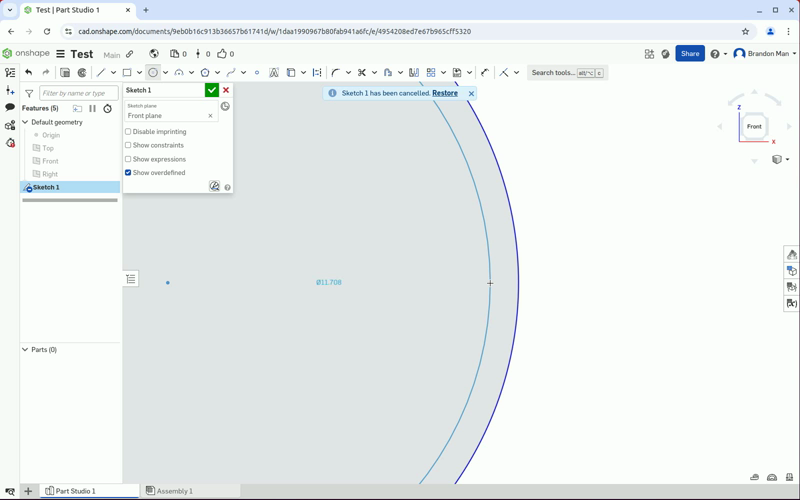
click(490, 282)
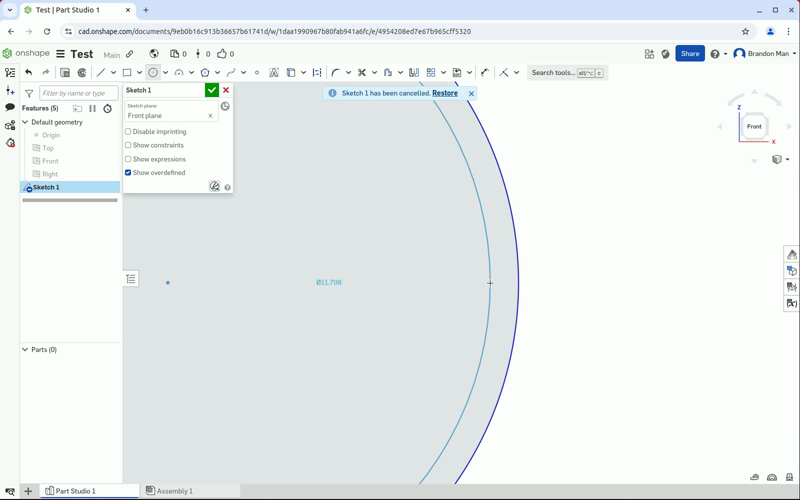
scroll(-6)
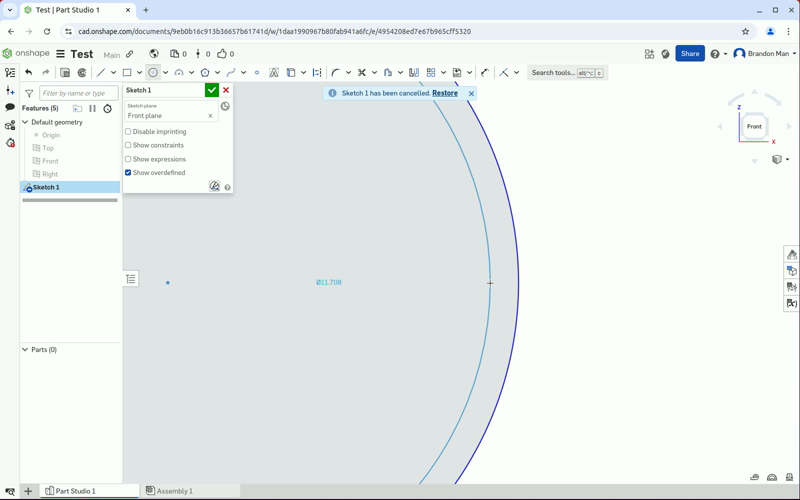
scroll(-6)
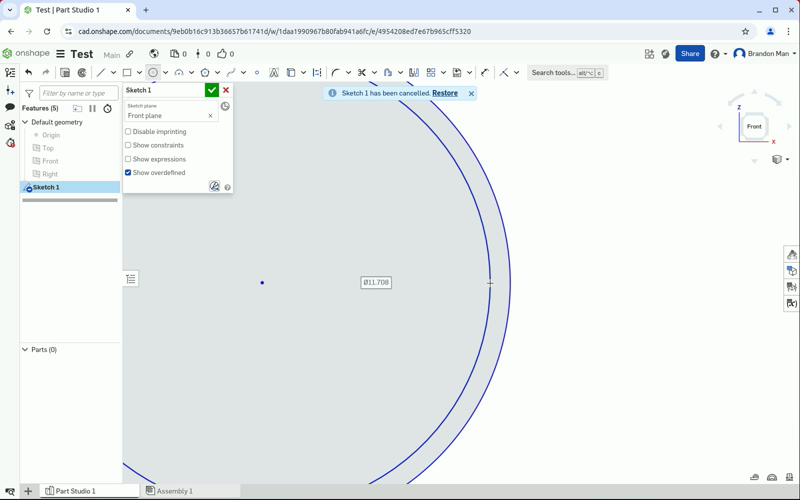
scroll(-6)
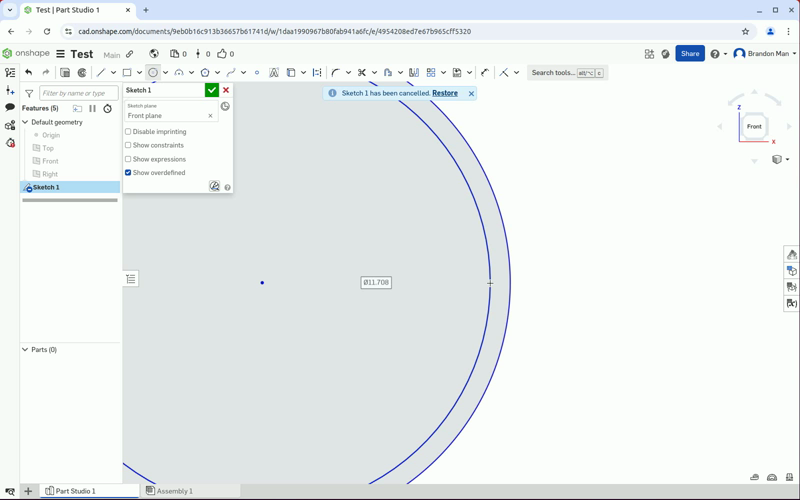
scroll(-6)
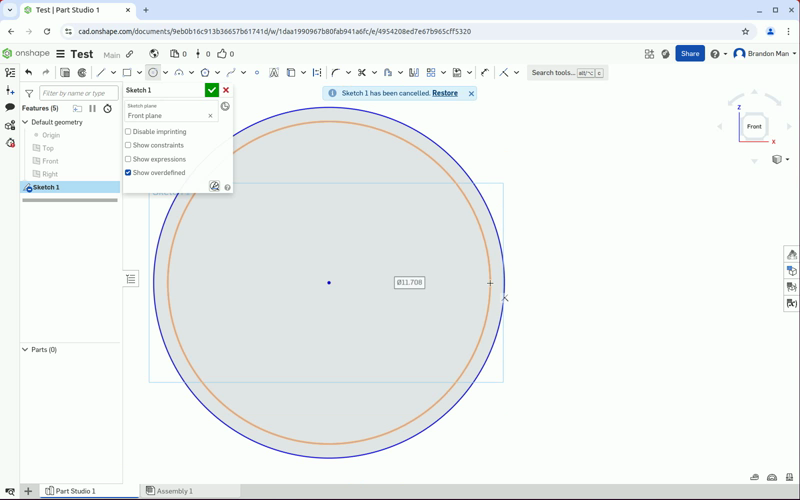
scroll(-6)
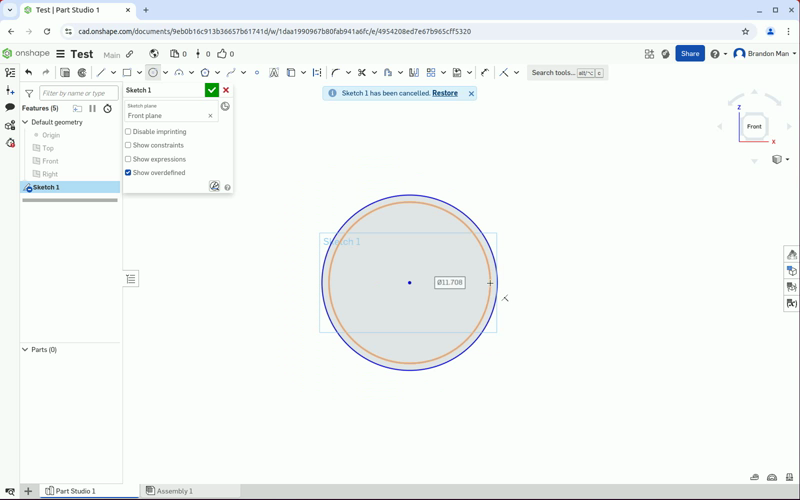
scroll(-6)
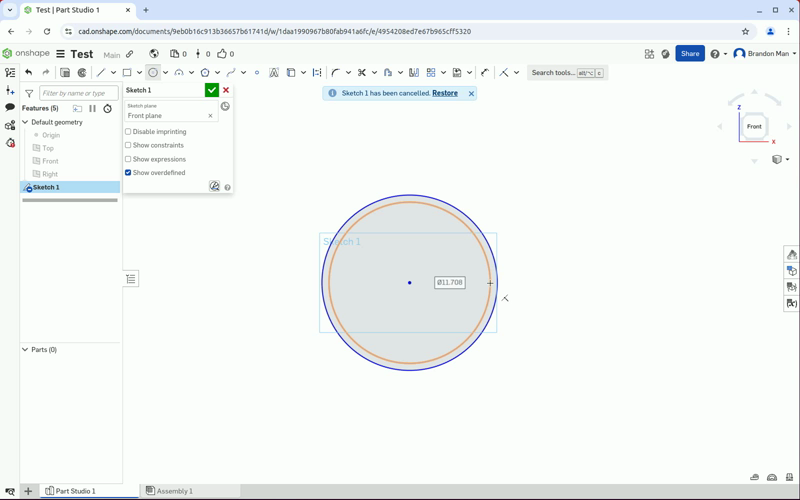
scroll(-6)
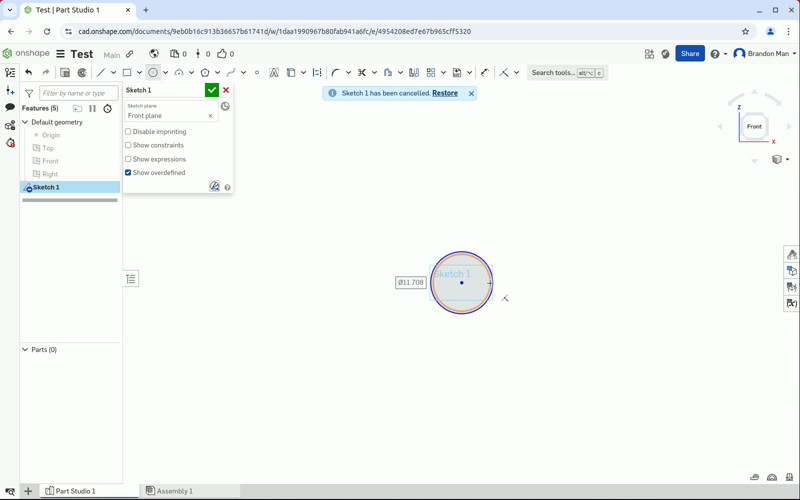
key(esc)
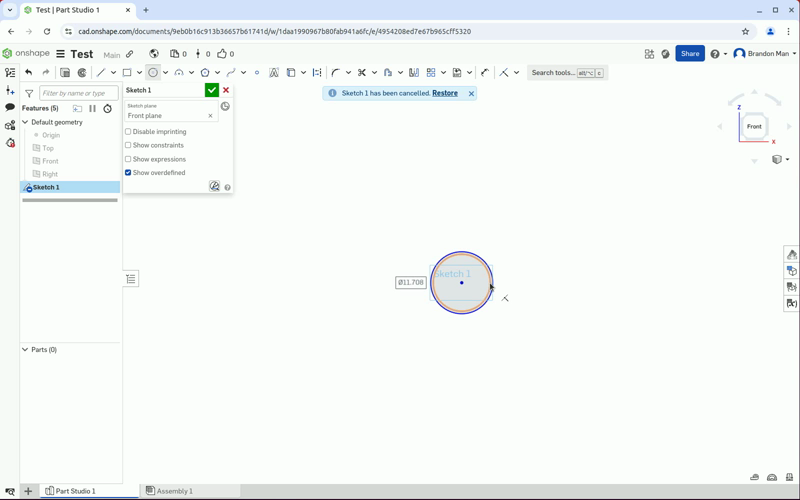
mouse_move(473, 308)
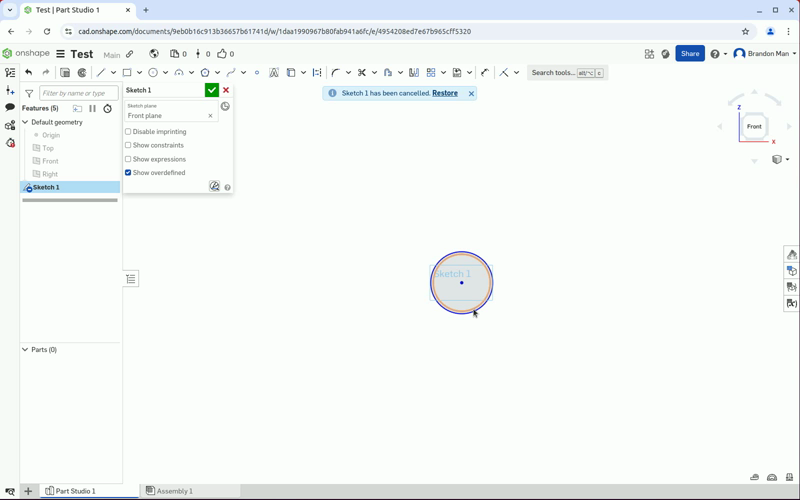
scroll(6)
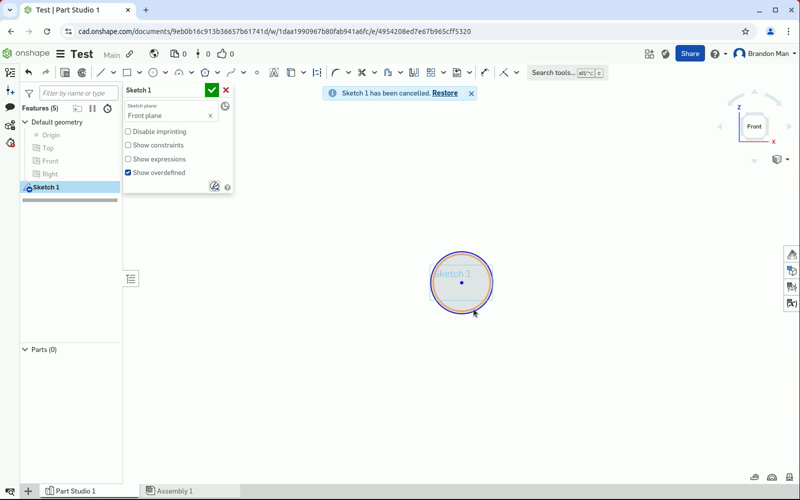
scroll(6)
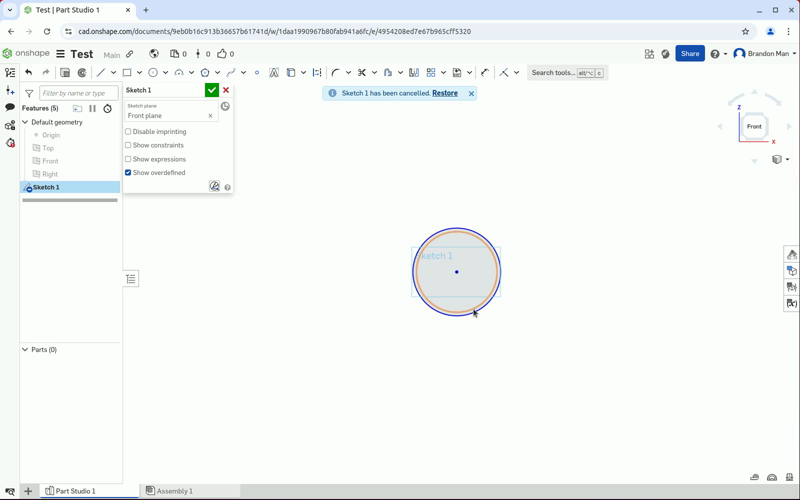
scroll(6)
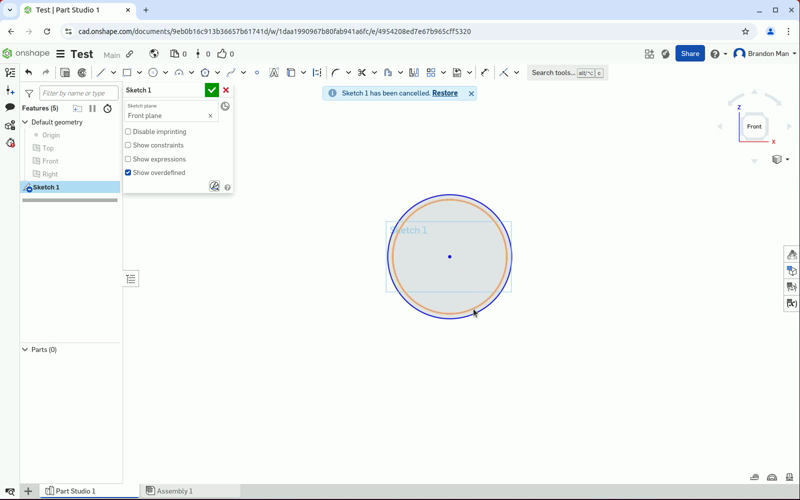
scroll(6)
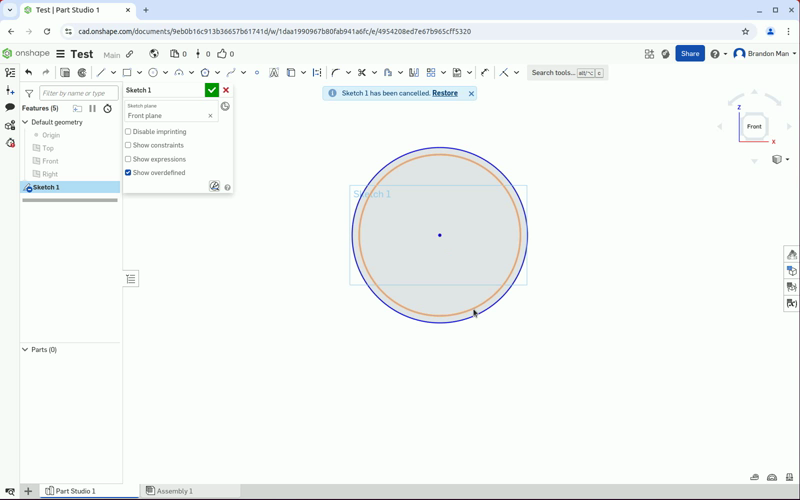
scroll(6)
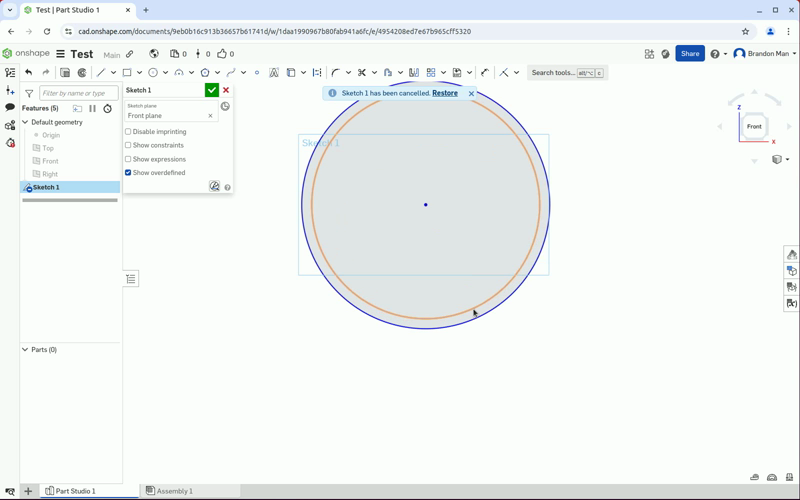
scroll(6)
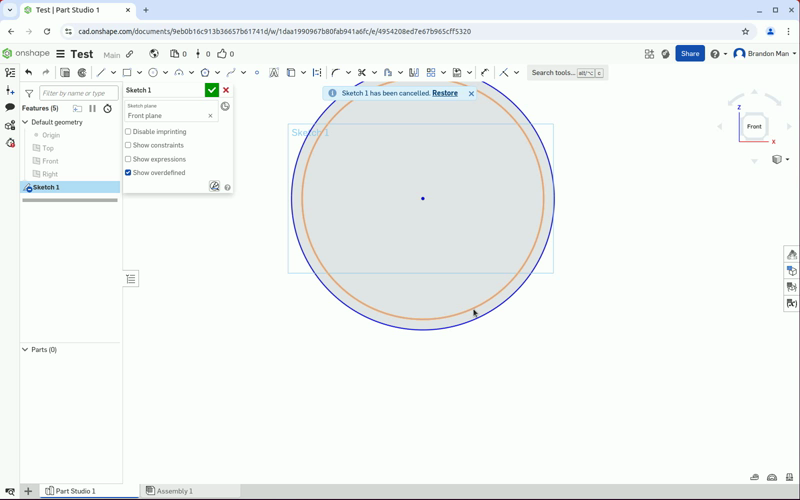
scroll(6)
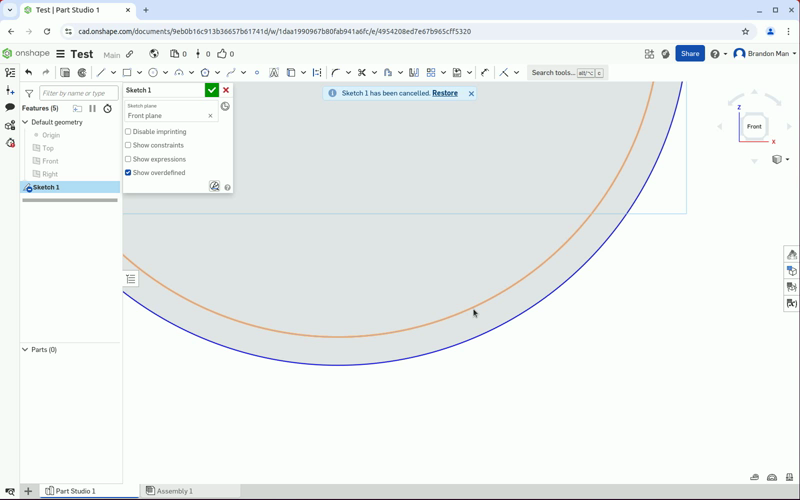
click(473, 308)
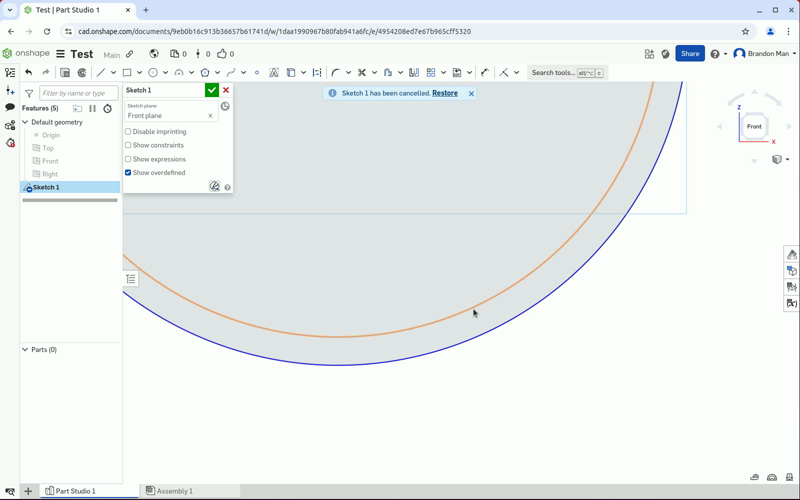
scroll(-6)
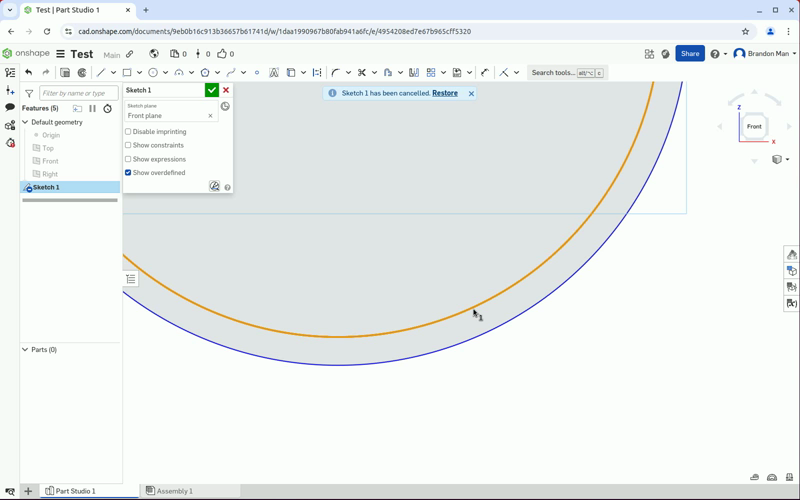
scroll(-6)
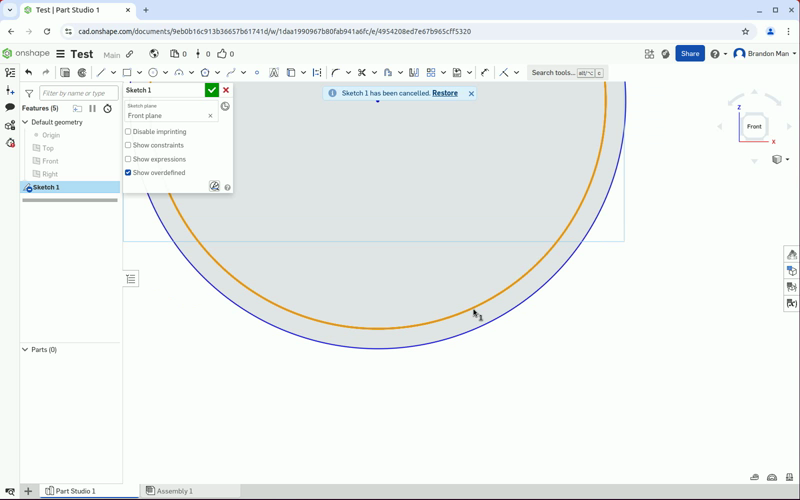
scroll(-6)
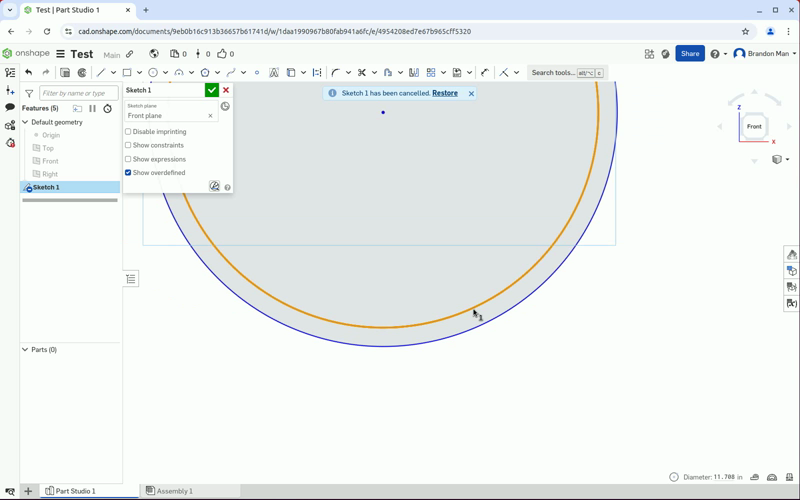
scroll(-6)
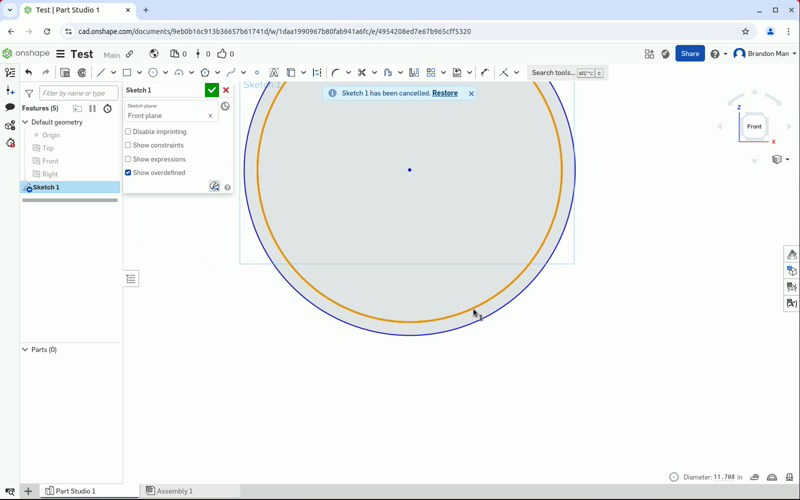
scroll(-6)
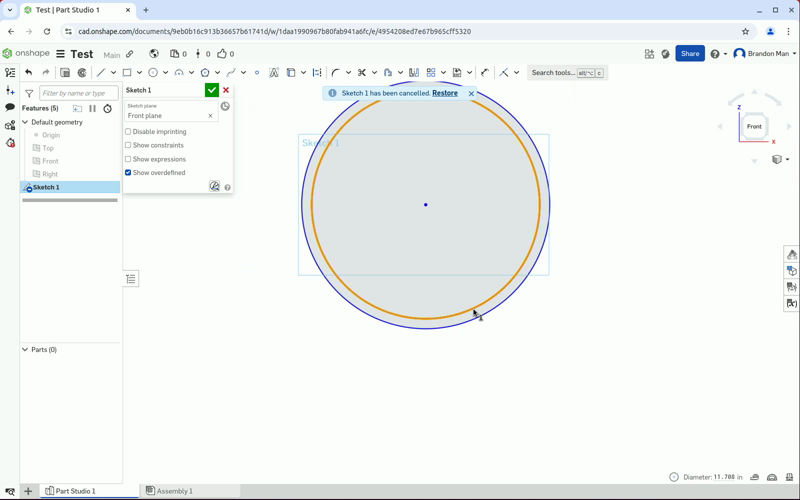
scroll(-6)
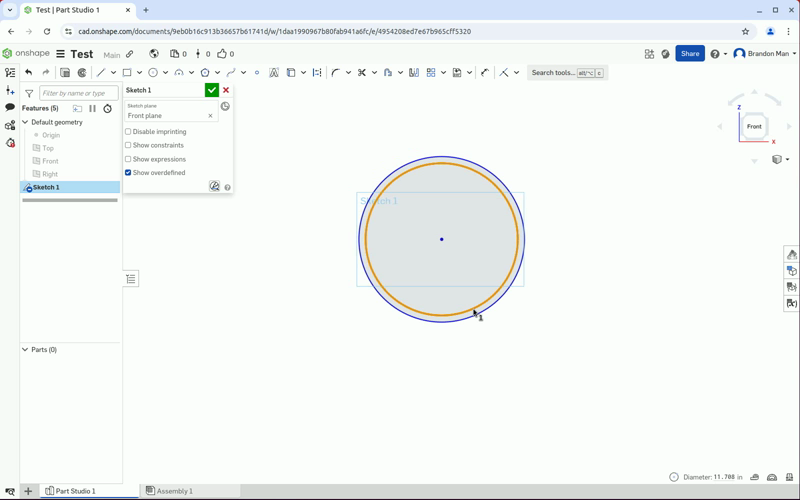
scroll(-6)
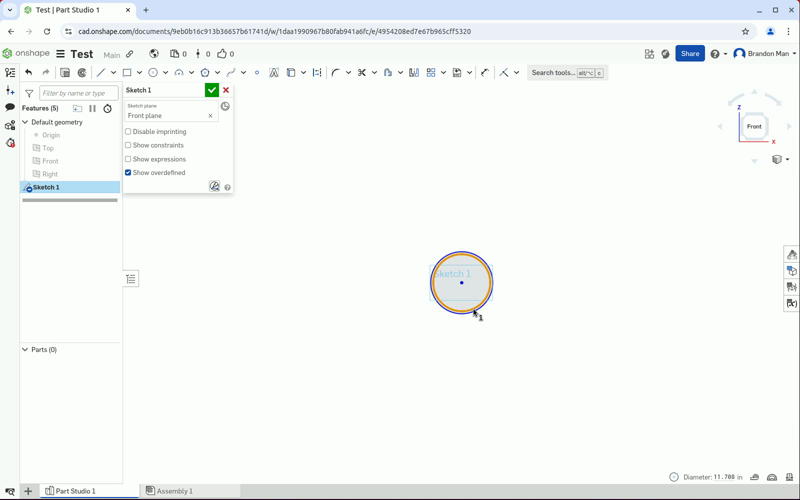
mouse_move(73, 352)
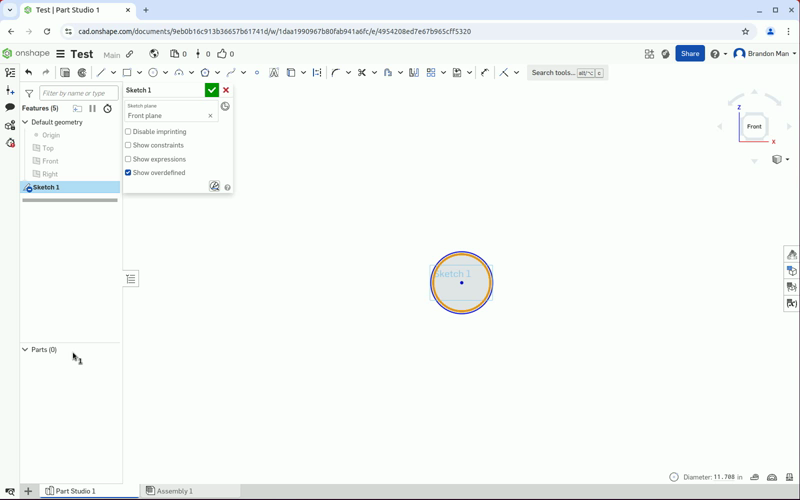
key(shift+y)
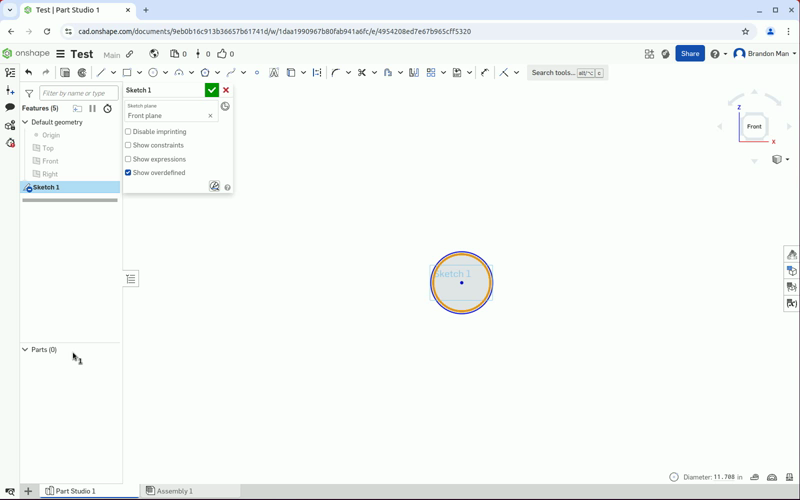
key(shift+e)
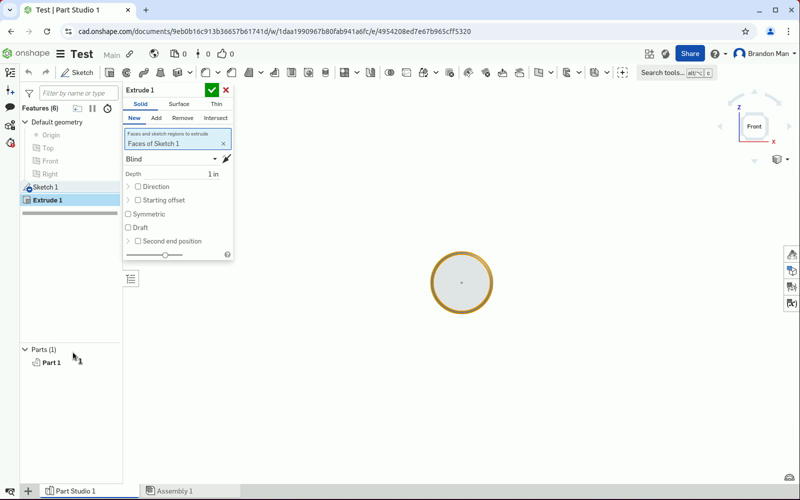
mouse_move(143, 106)
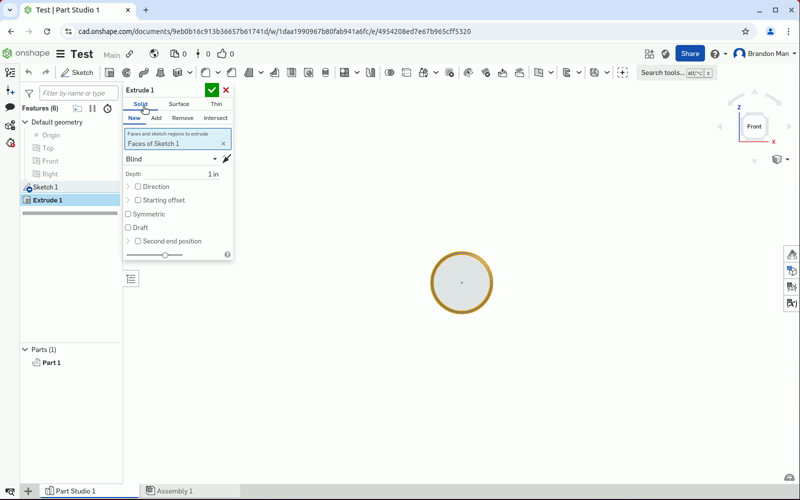
click(143, 106)
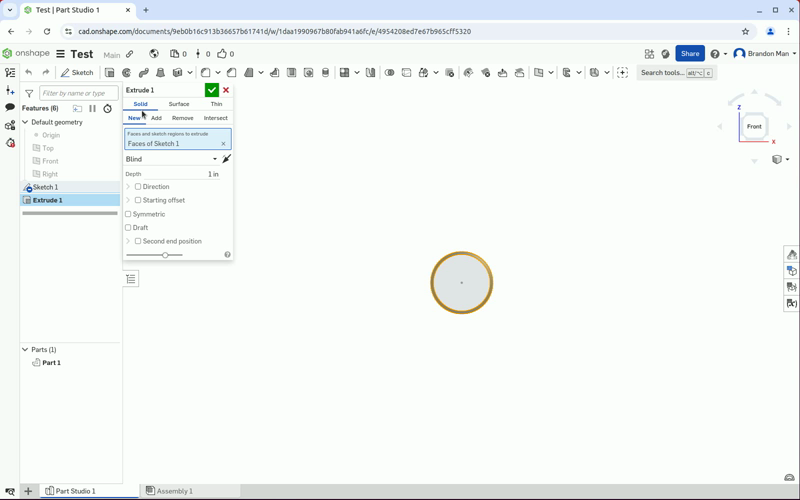
mouse_move(137, 120)
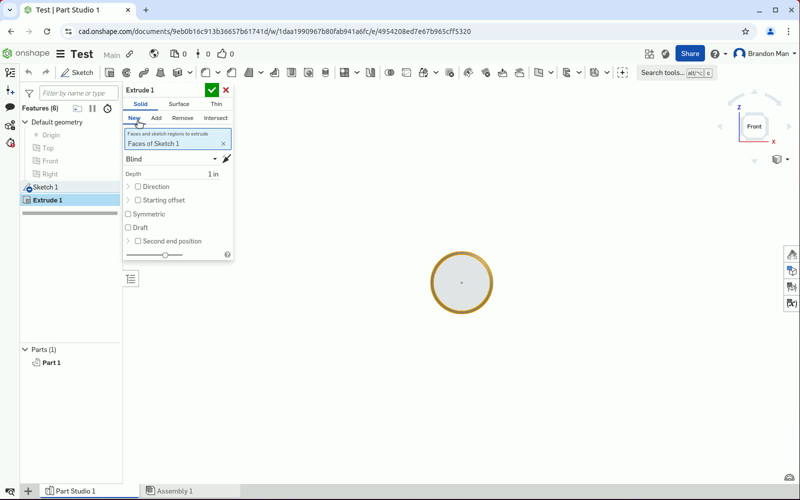
click(137, 120)
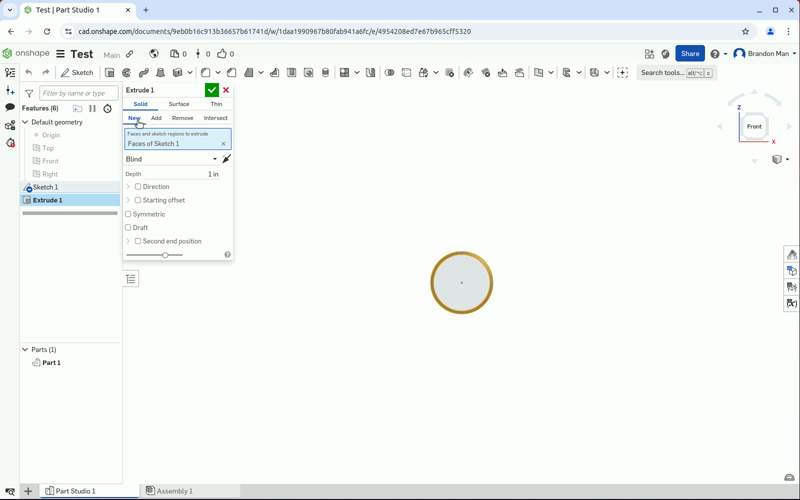
key(tab, 4)
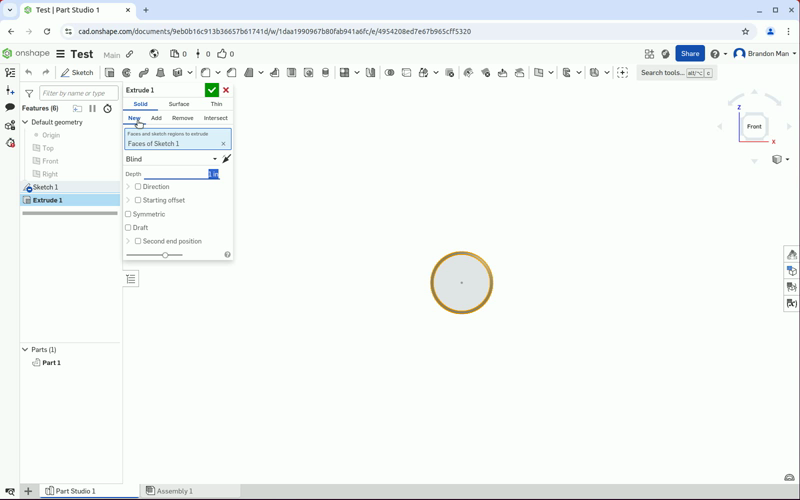
text(46.216)
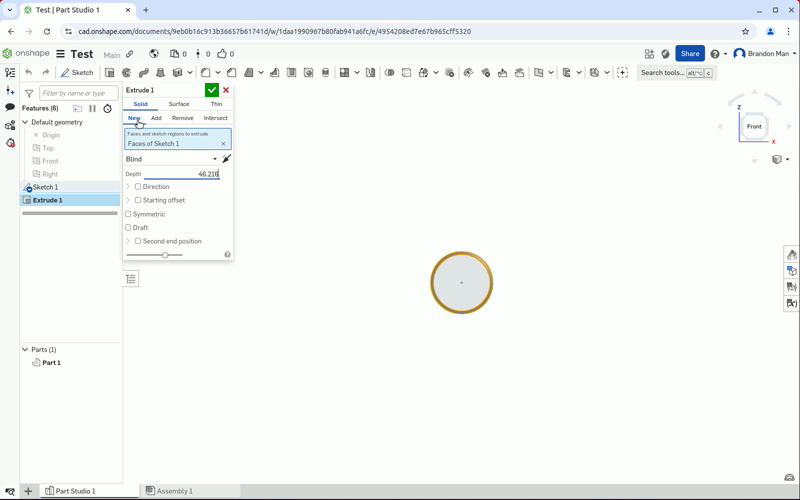
key(tab, 3)
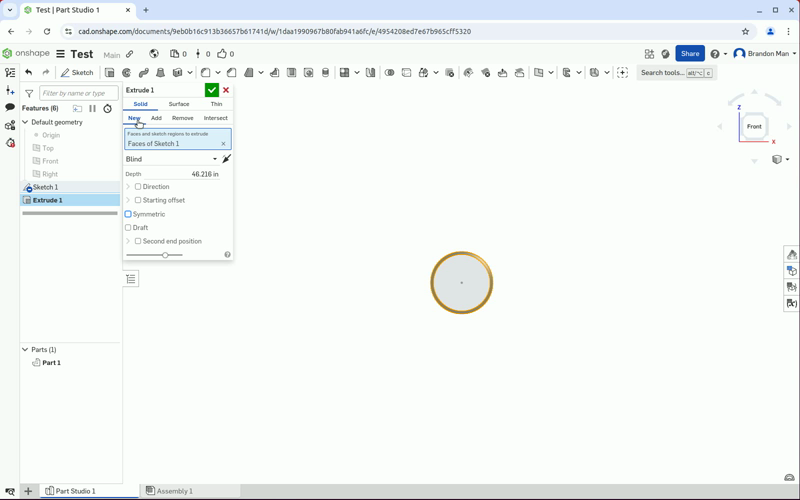
key(space)
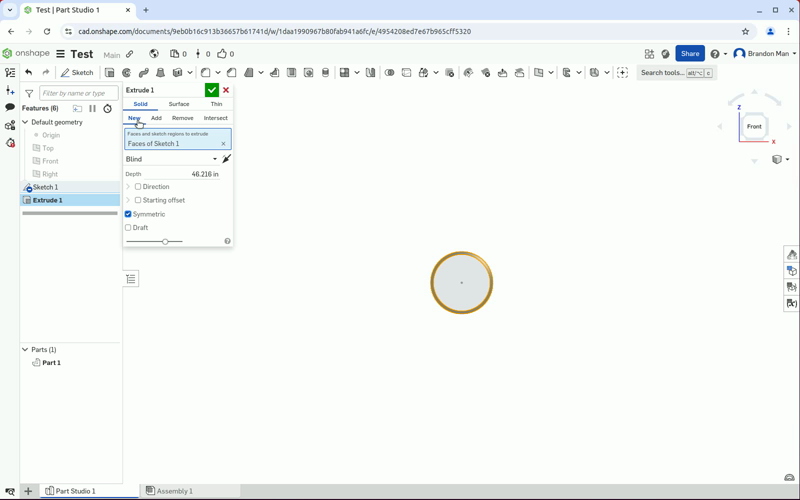
key(enter)
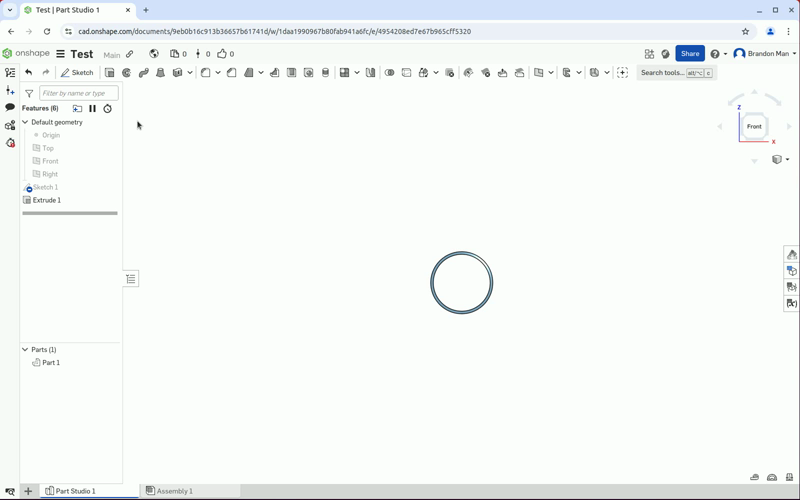
key(shift+h)
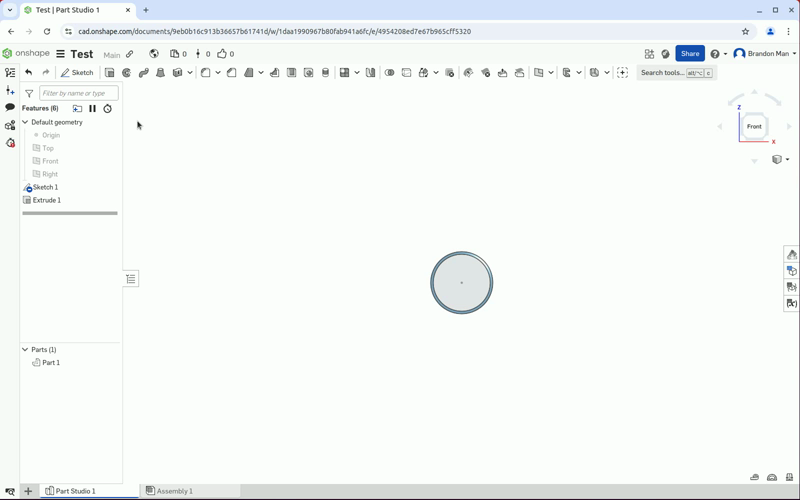
key(shift+h)
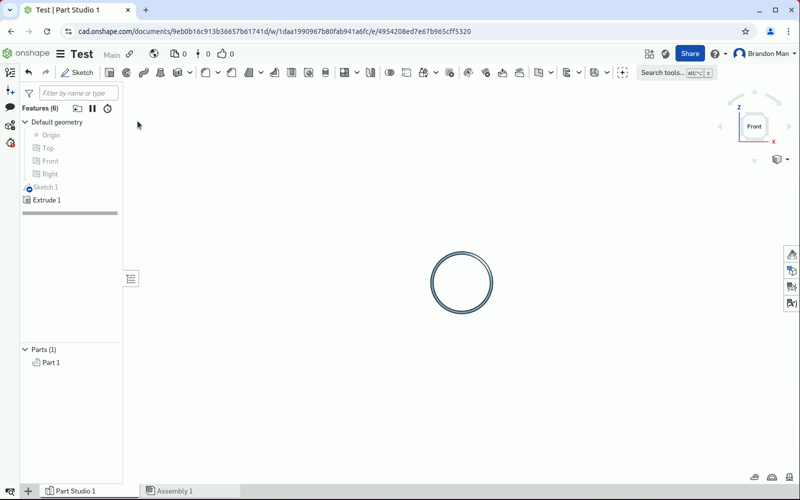
mouse_move(73, 189)
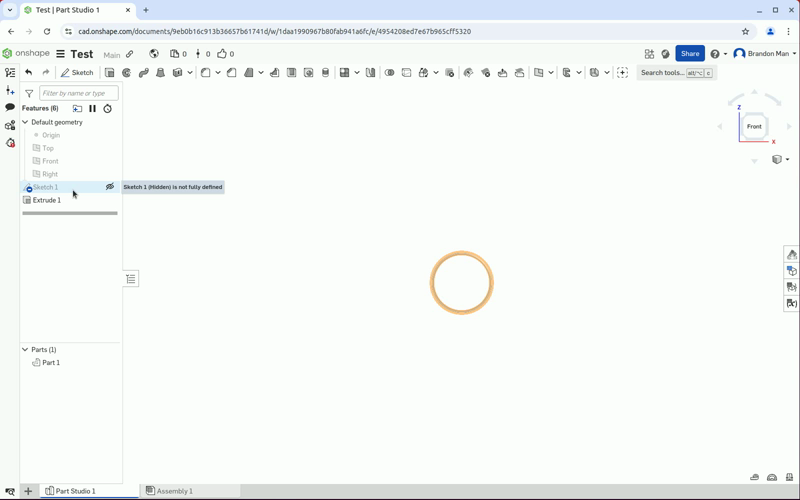
click(73, 189)
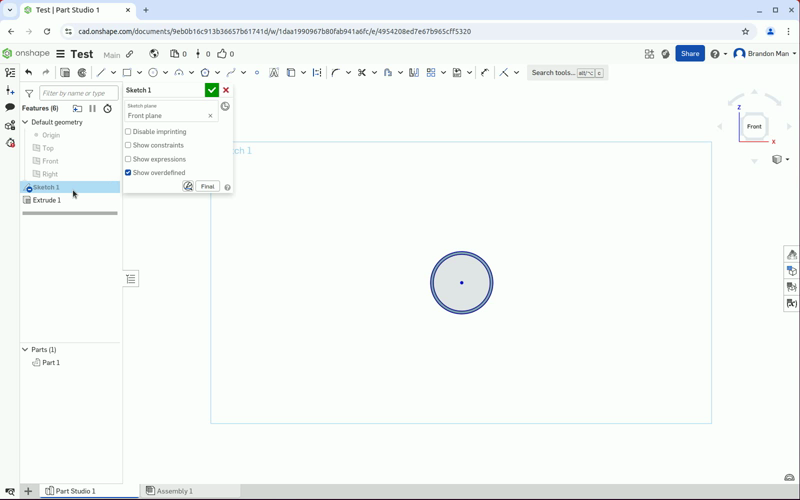
mouse_move(229, 92)
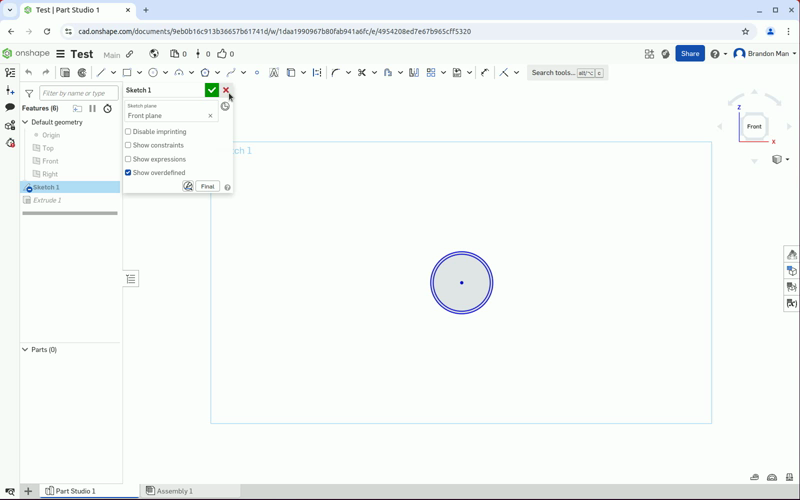
click(229, 92)
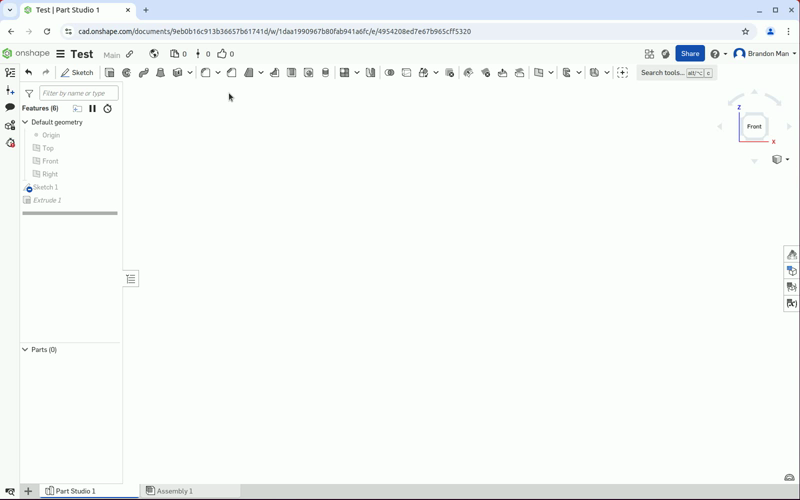
mouse_move(73, 352)
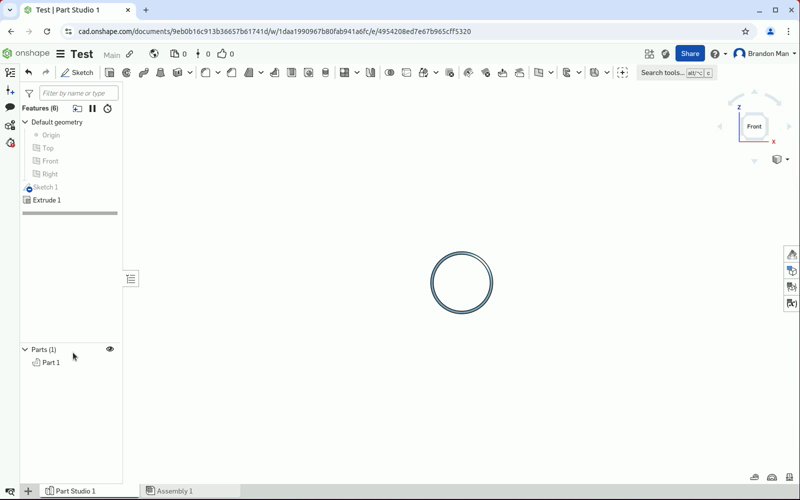
key(y)
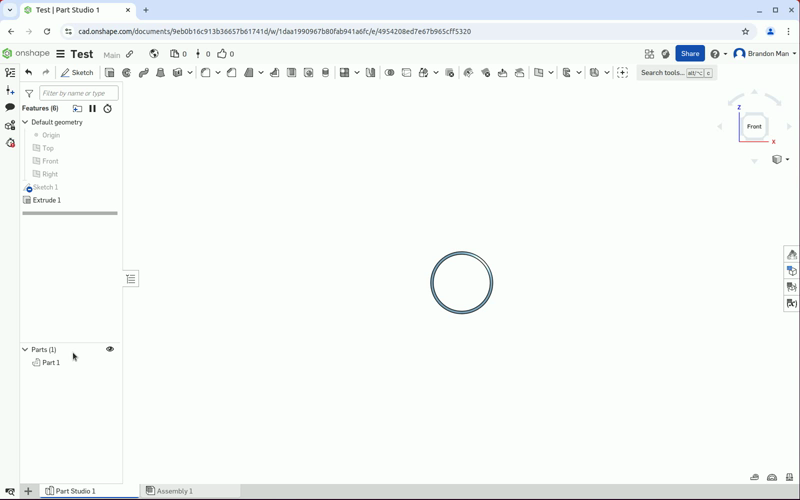
key(shift+p)
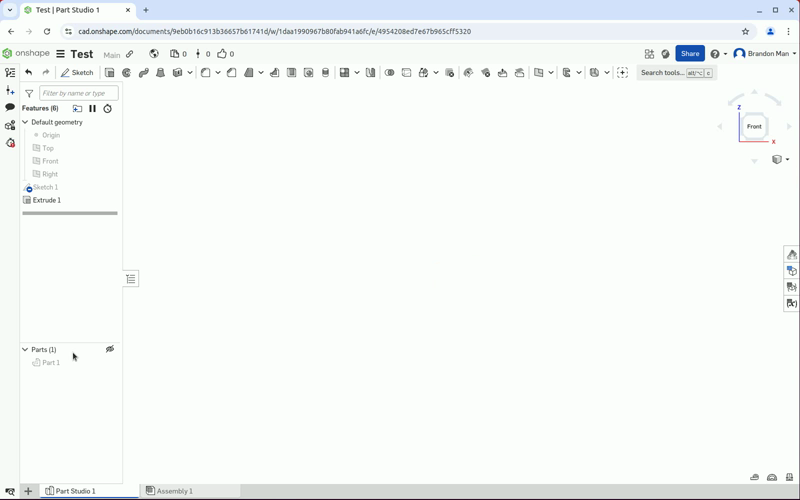
key(space)
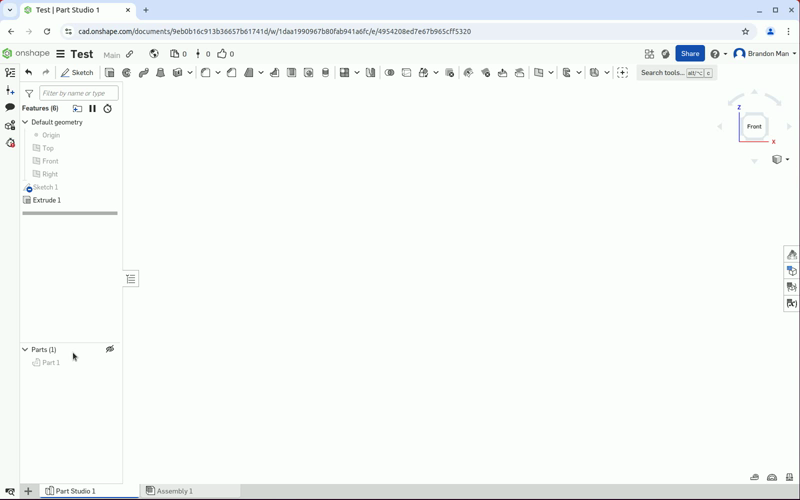
key_down(shift)
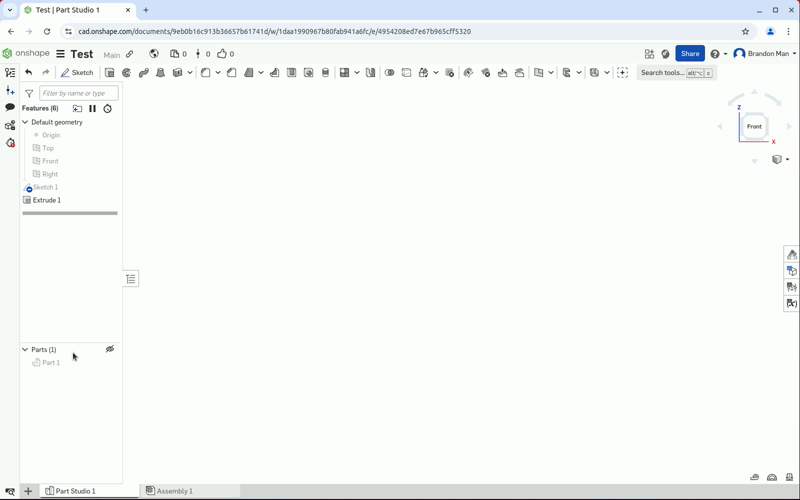
key(left)
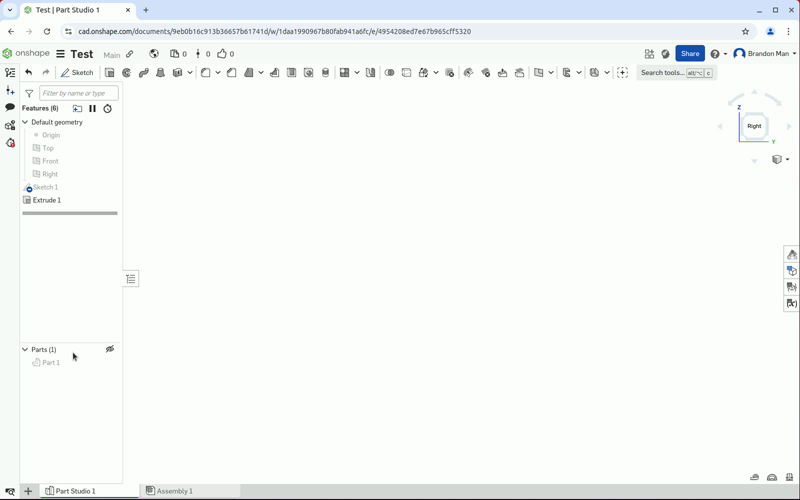
key_up(shift)
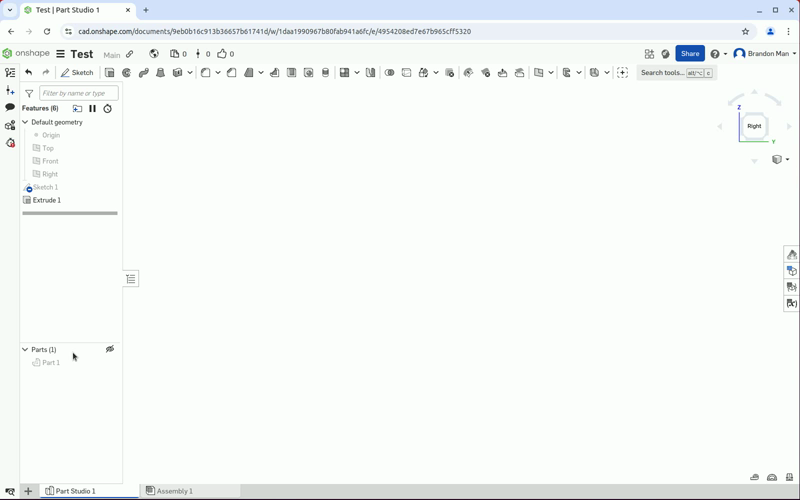
mouse_move(73, 352)
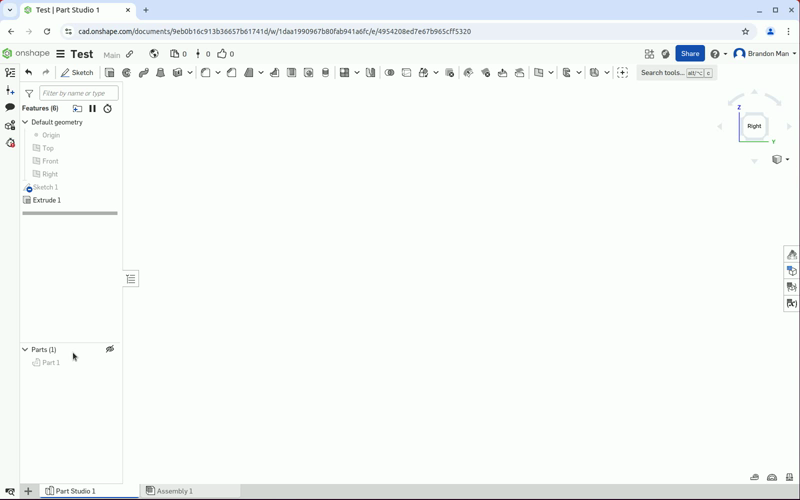
key(shift+y)
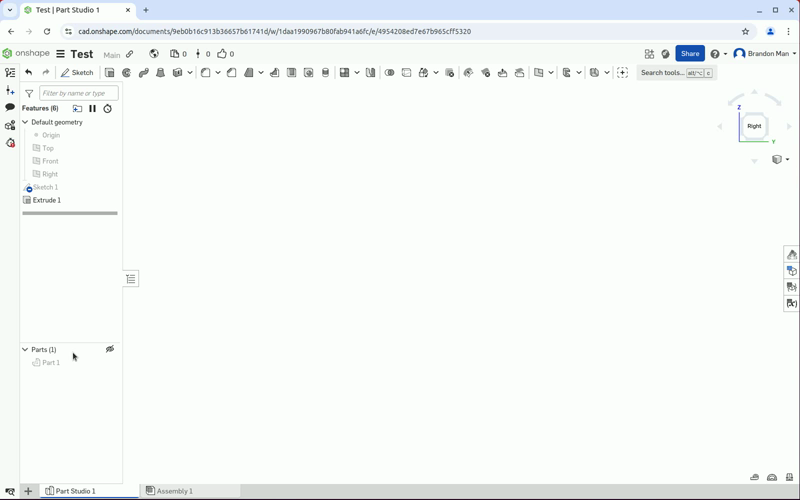
key(shift+s)
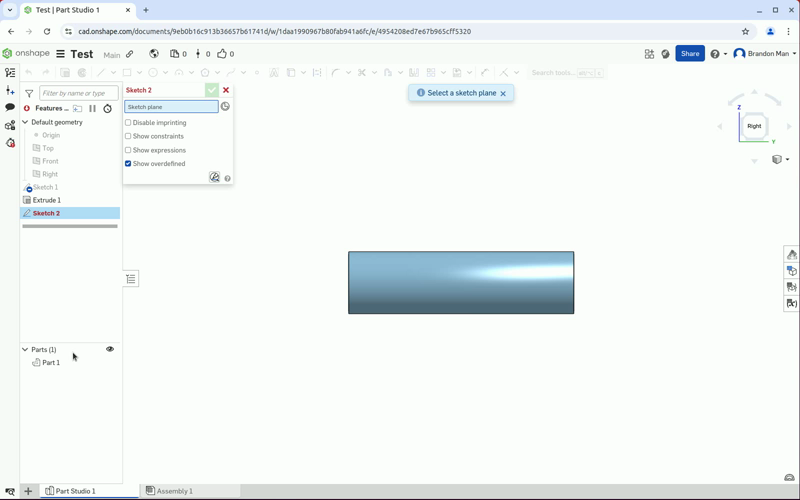
mouse_move(73, 176)
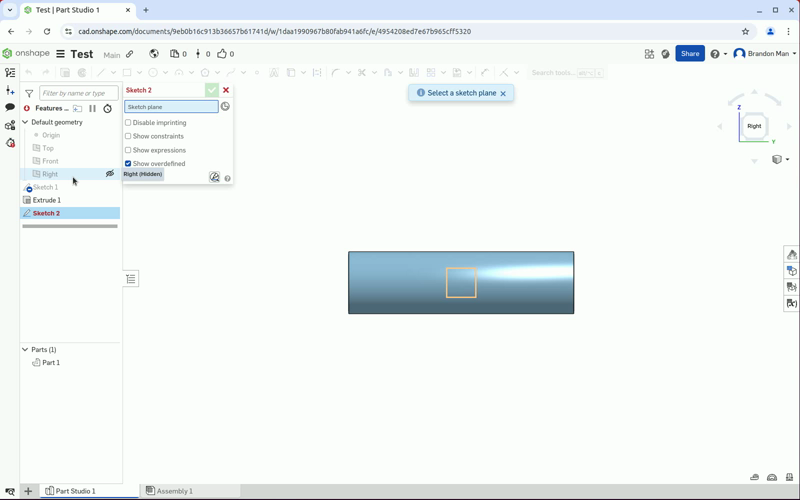
click(73, 176)
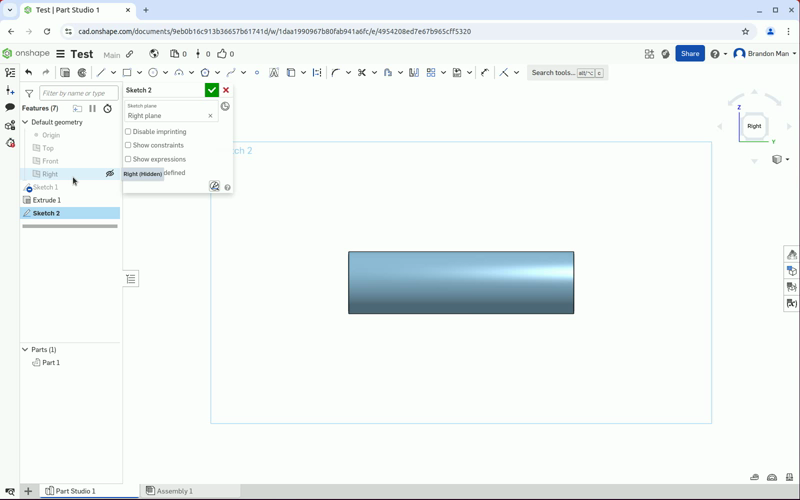
mouse_move(73, 352)
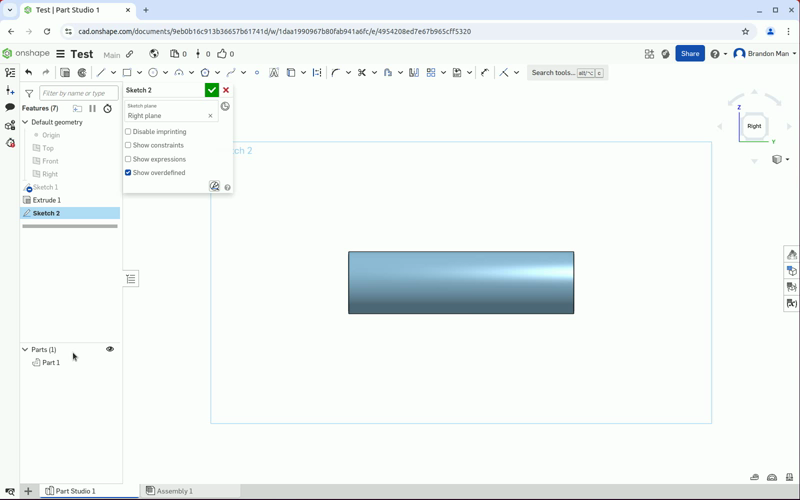
key(y)
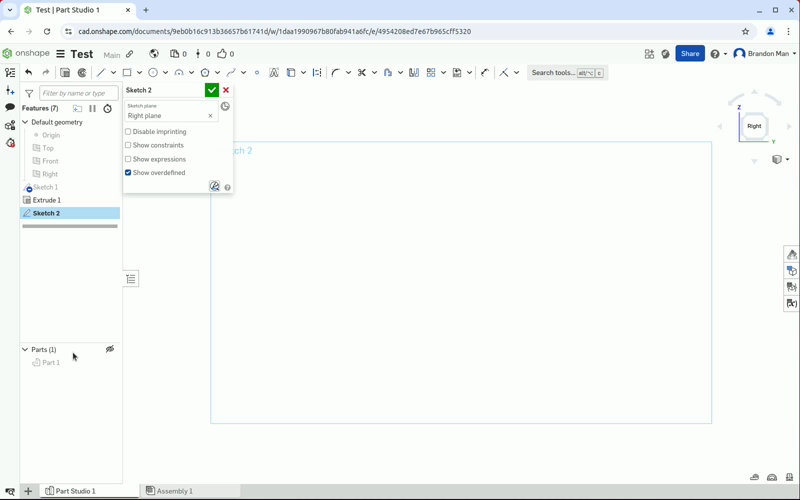
key(c)
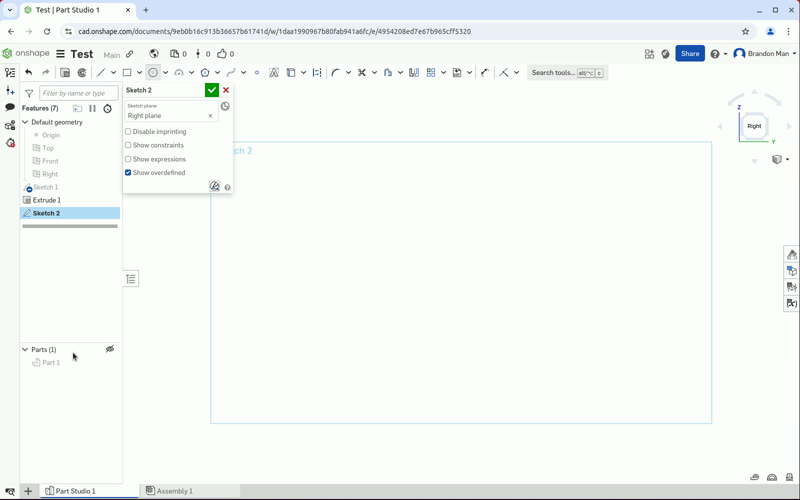
key_down(shift)
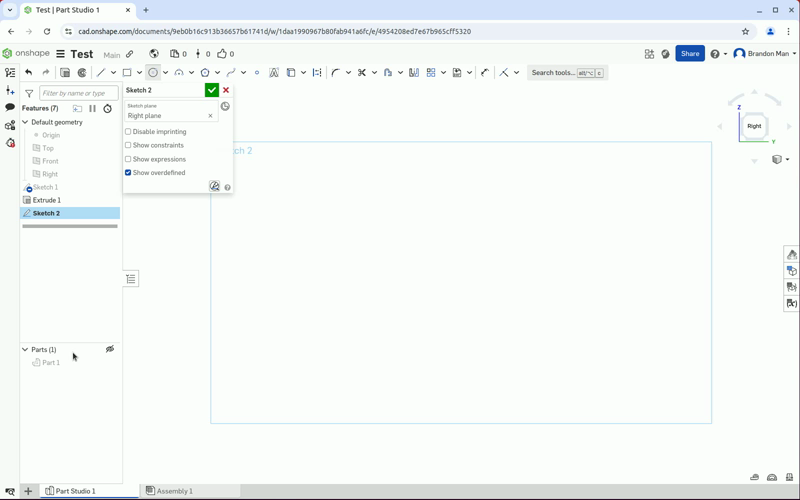
mouse_move(461, 282)
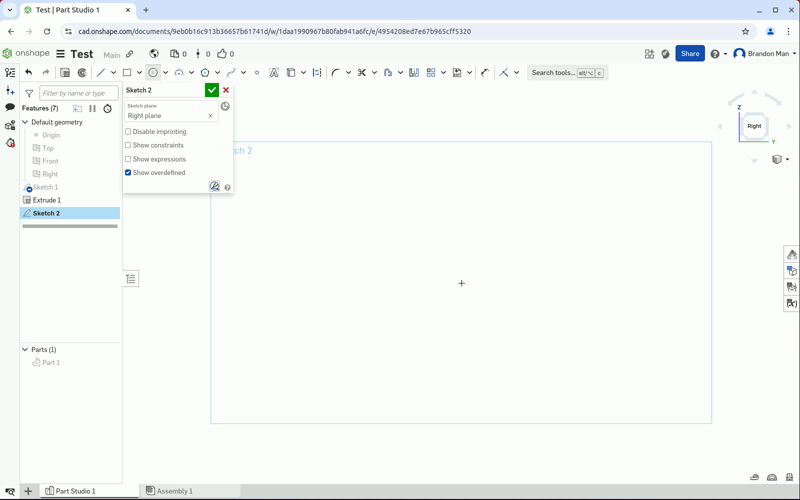
click(461, 282)
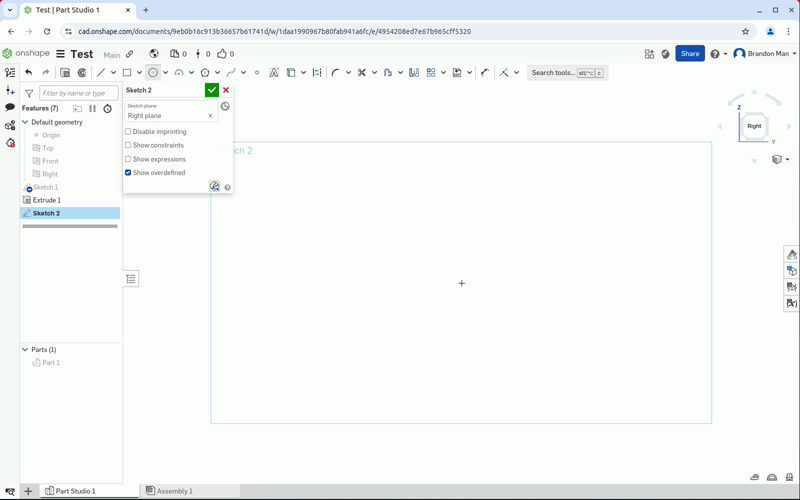
key_up(shift)
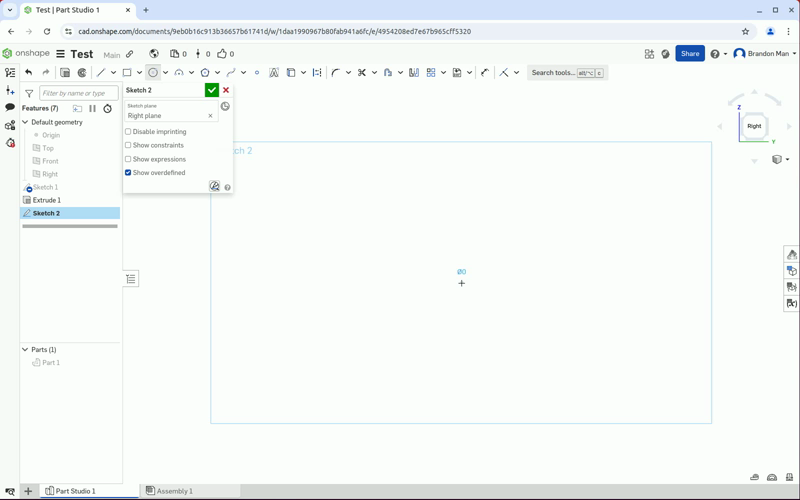
mouse_move(482, 282)
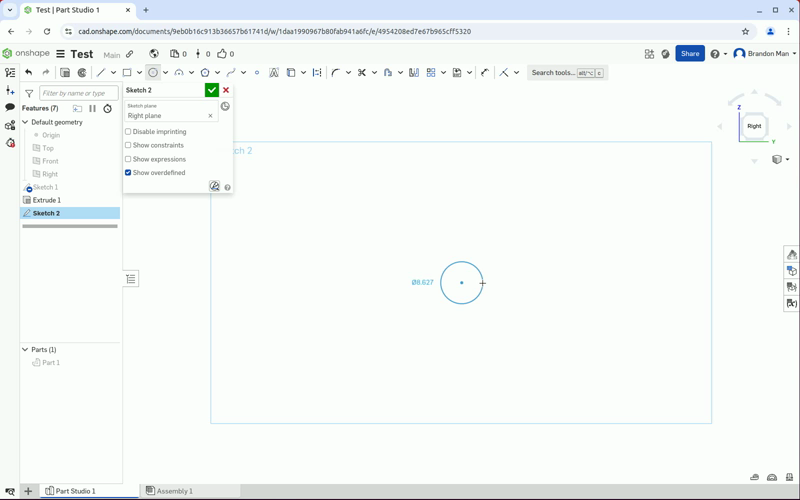
click(482, 282)
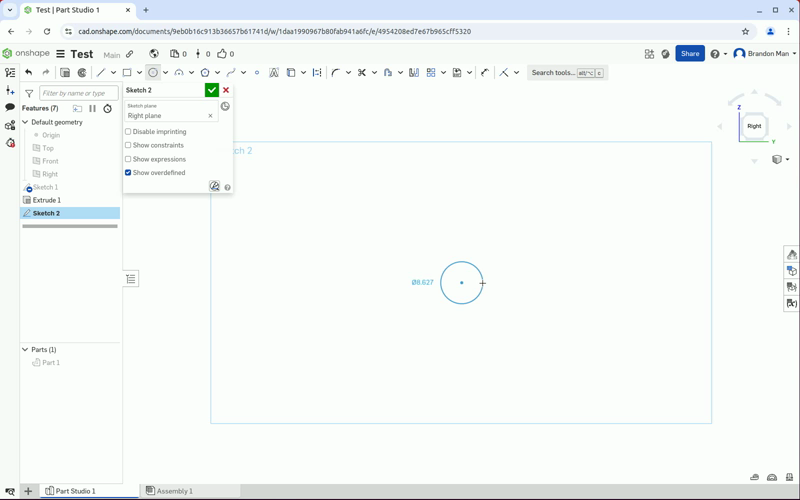
key(esc)
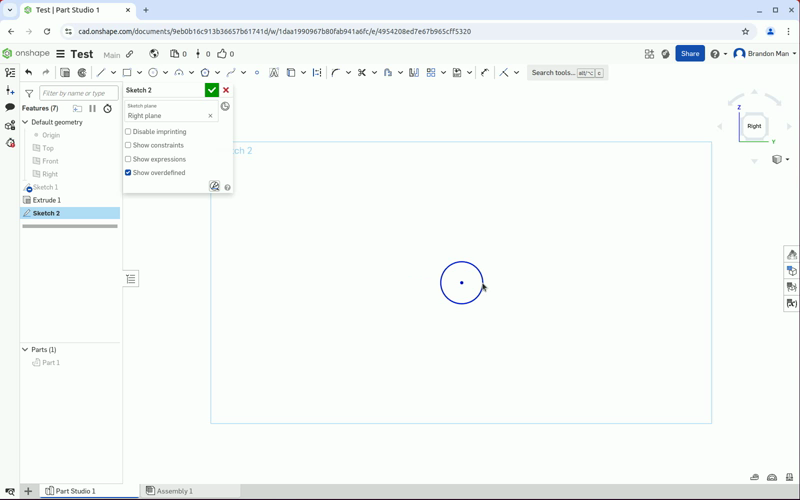
mouse_move(474, 288)
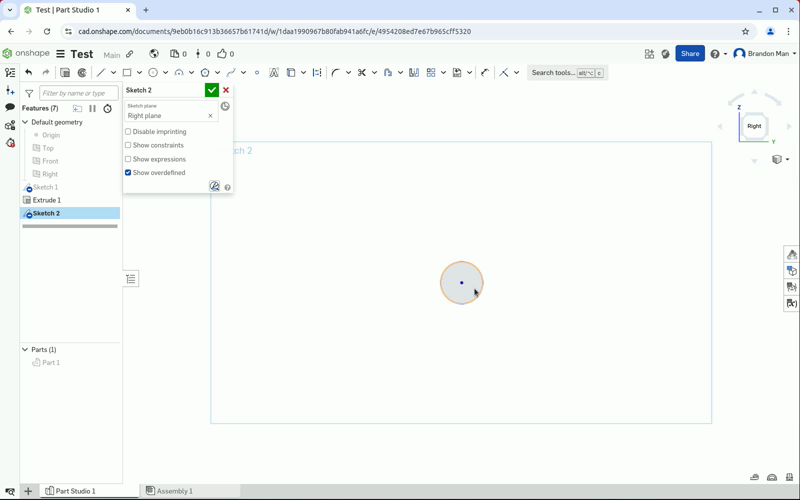
scroll(6)
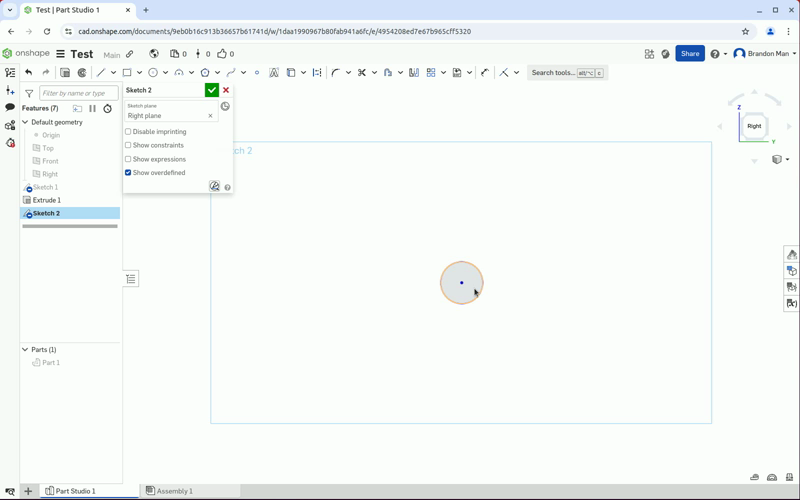
scroll(6)
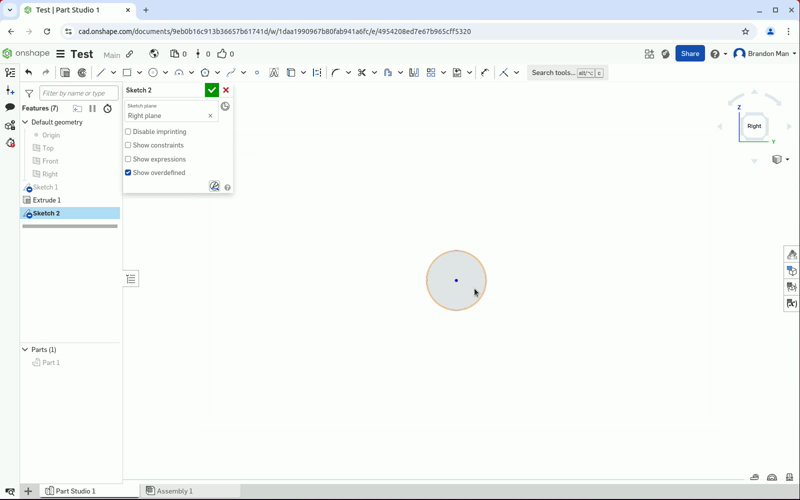
scroll(6)
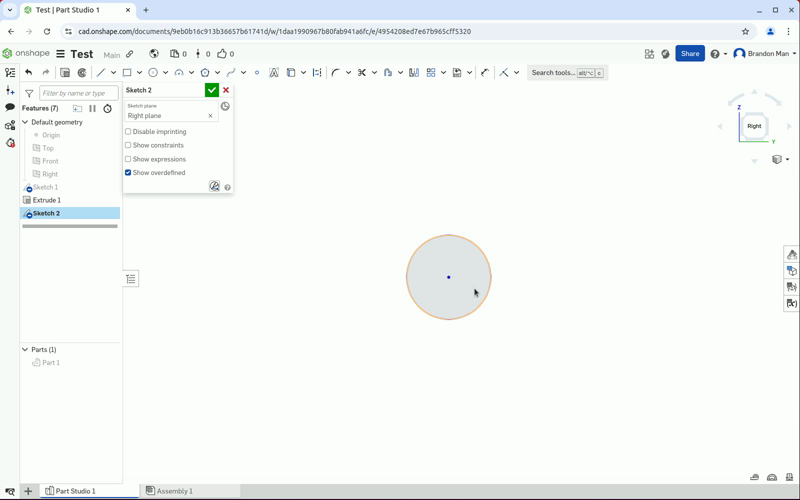
scroll(6)
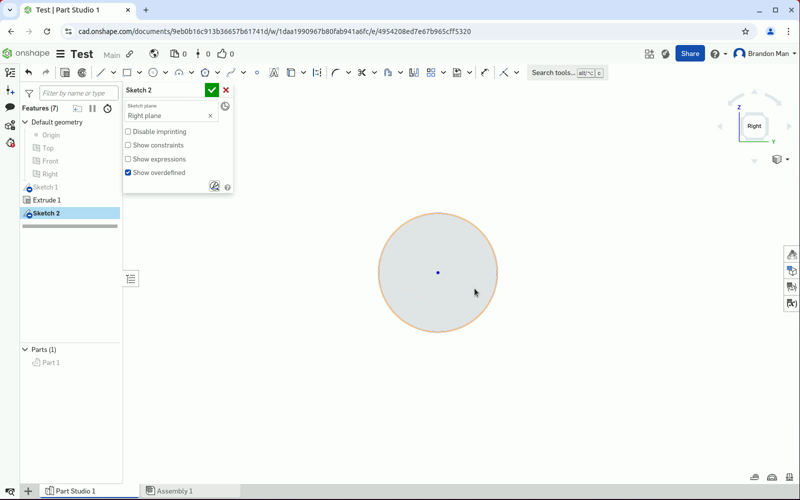
scroll(6)
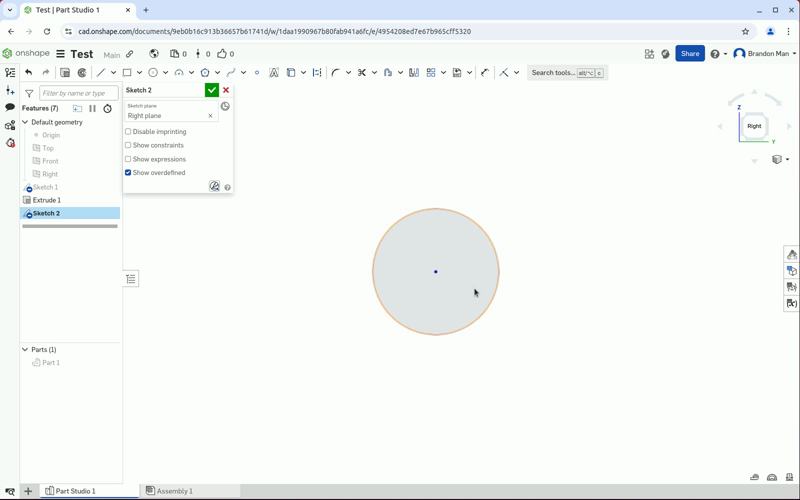
scroll(6)
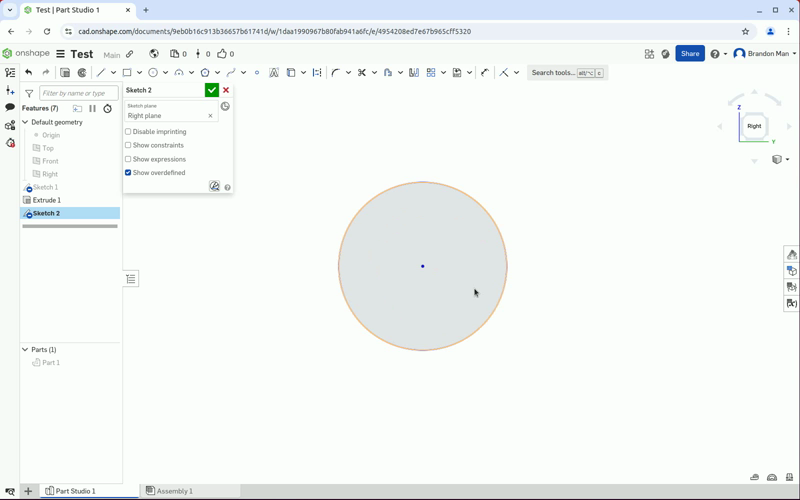
scroll(6)
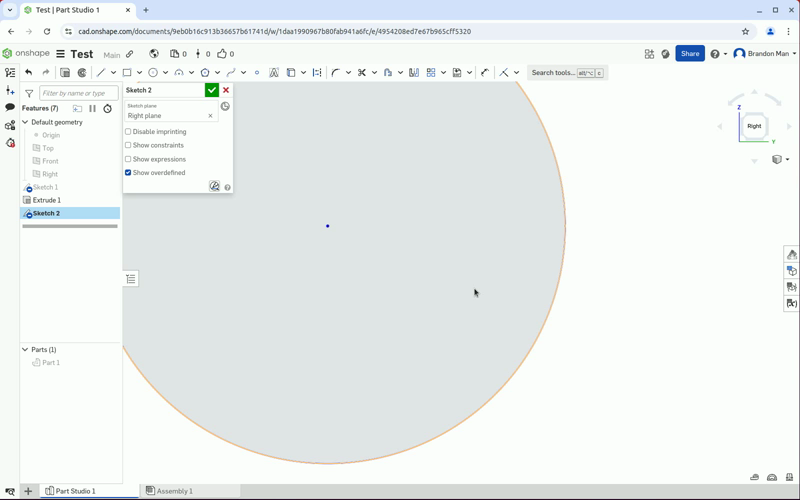
click(474, 288)
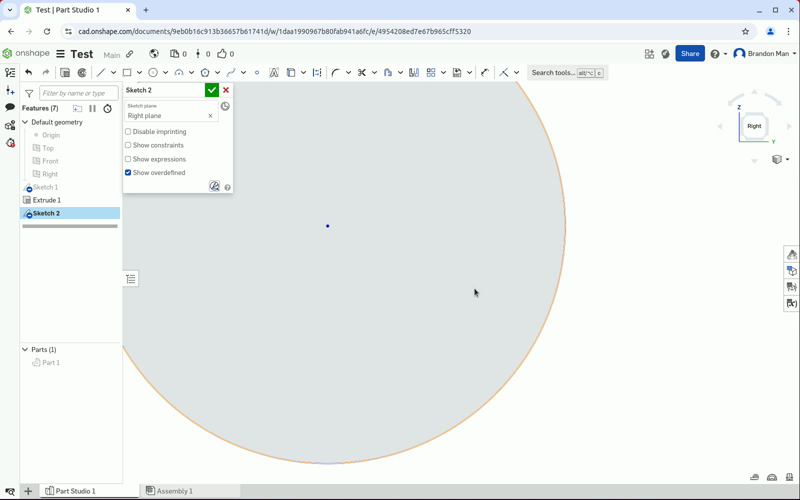
scroll(-6)
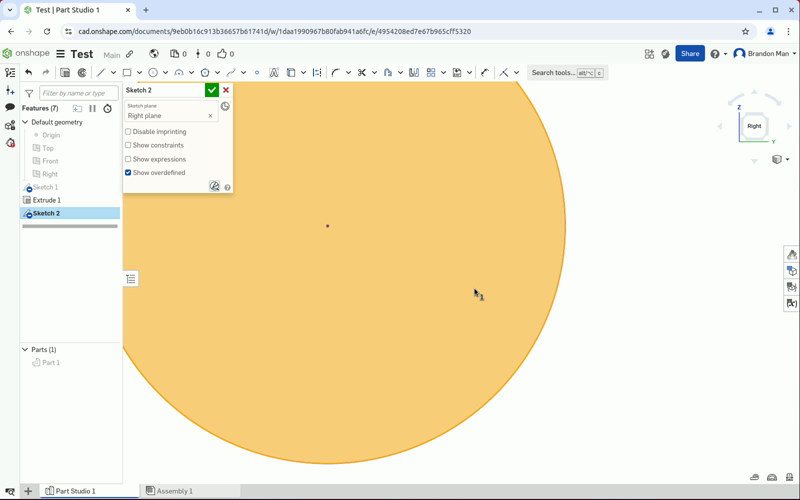
scroll(-6)
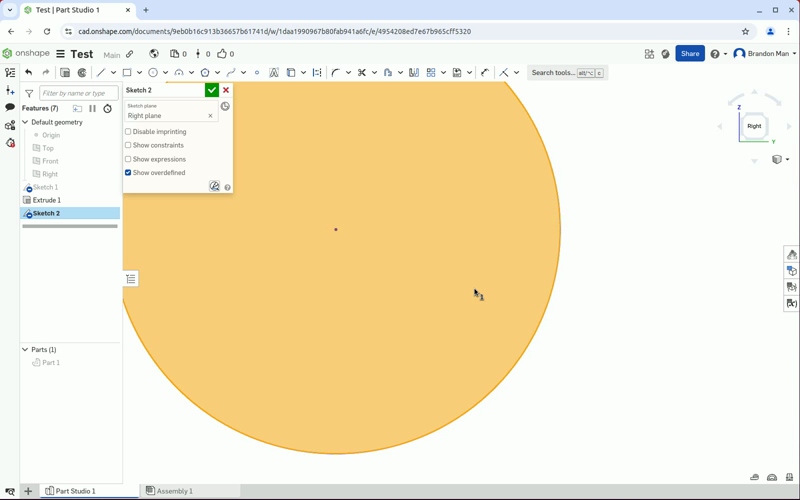
scroll(-6)
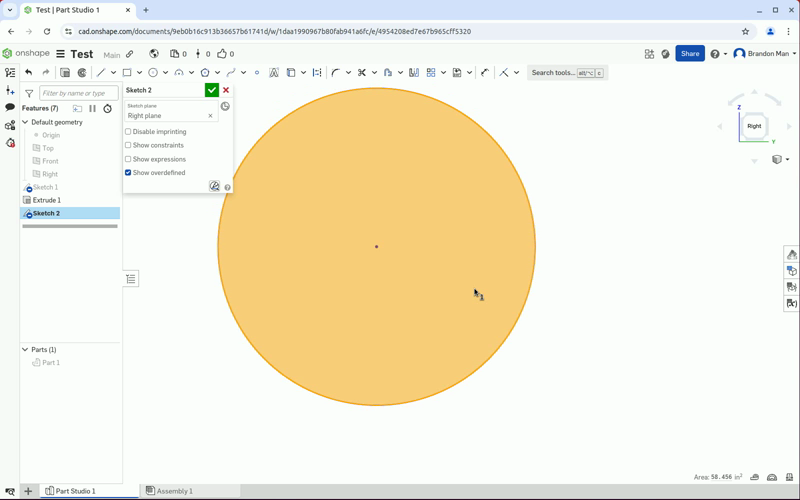
scroll(-6)
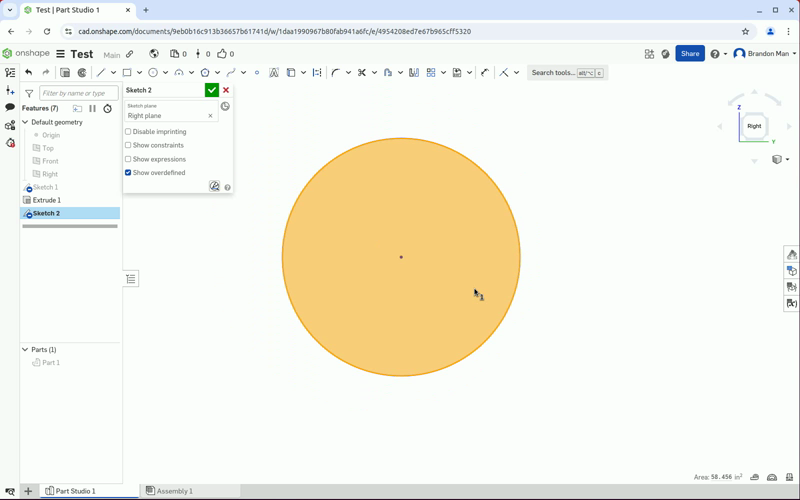
scroll(-6)
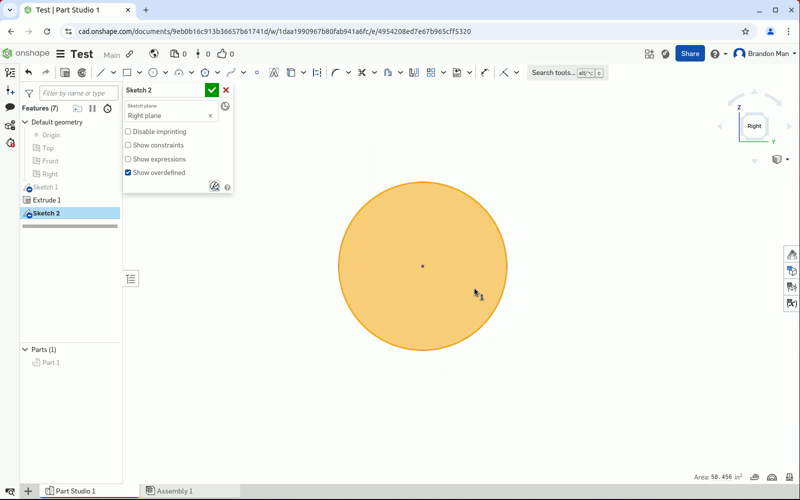
scroll(-6)
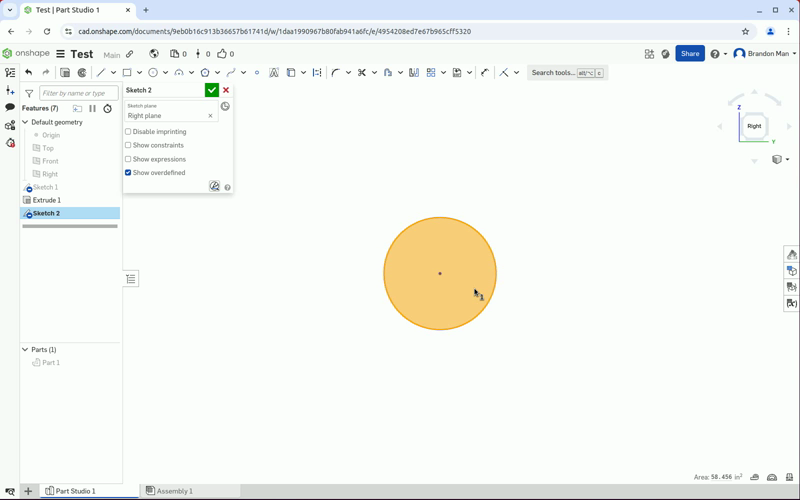
scroll(-6)
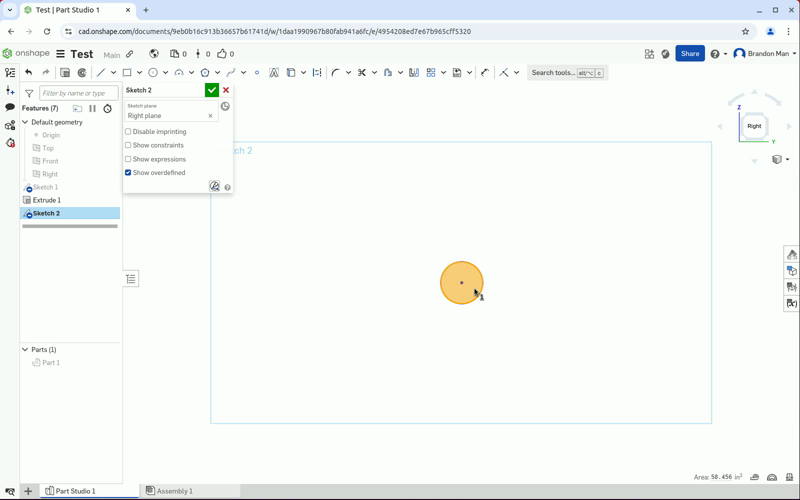
mouse_move(73, 352)
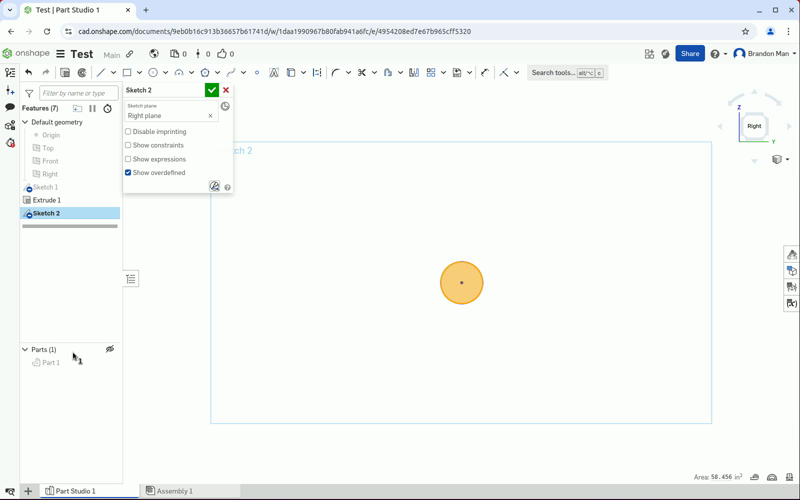
key(shift+y)
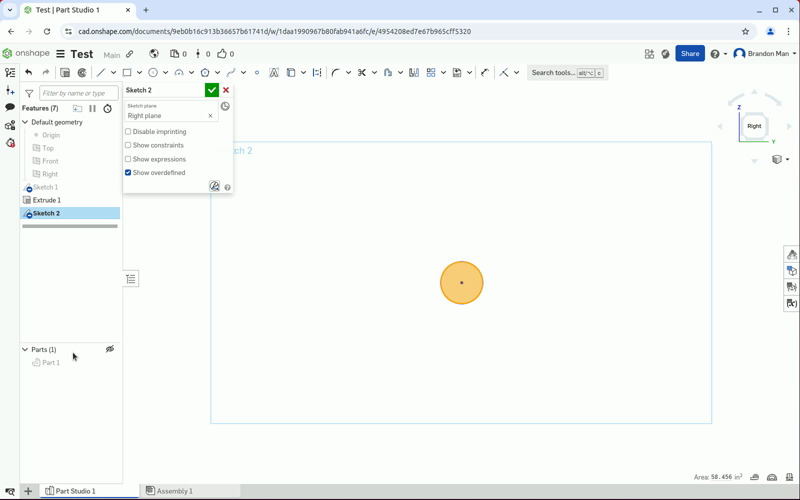
key(shift+e)
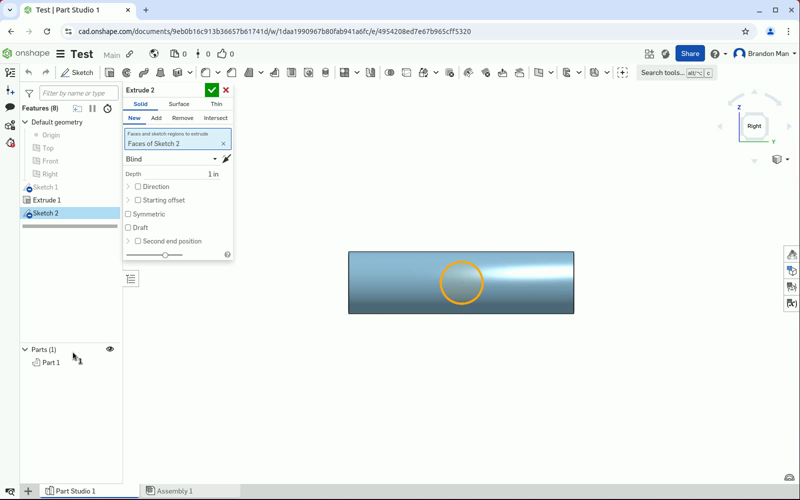
mouse_move(143, 106)
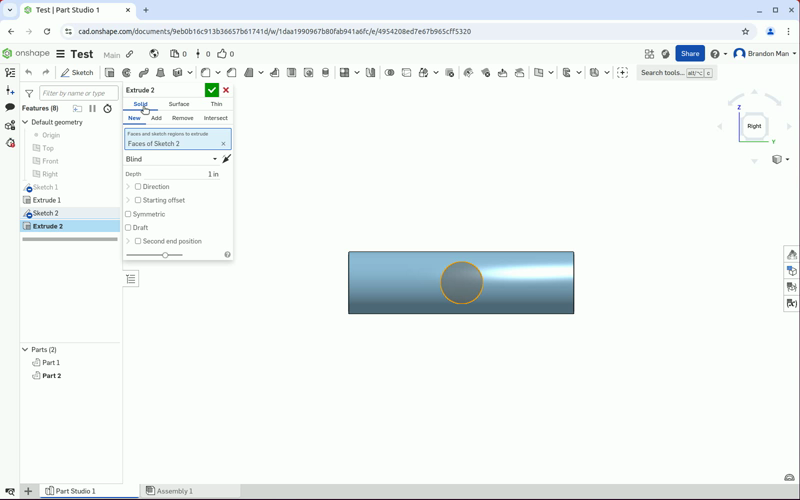
click(143, 106)
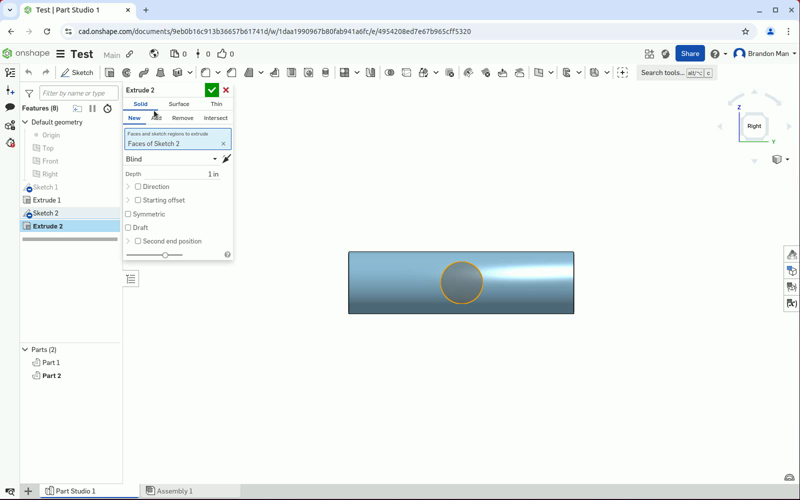
mouse_move(186, 120)
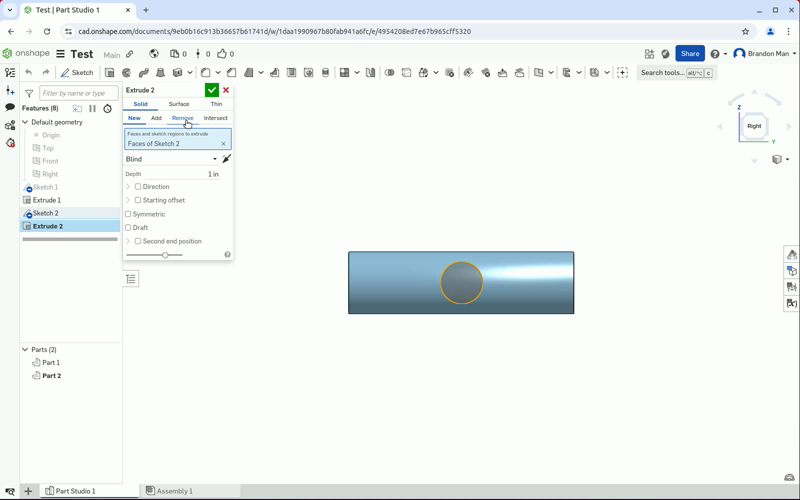
click(186, 120)
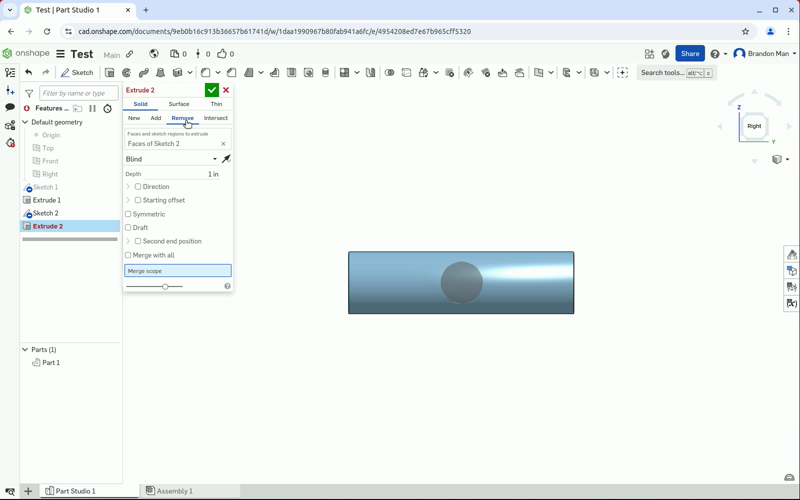
key(tab, 4)
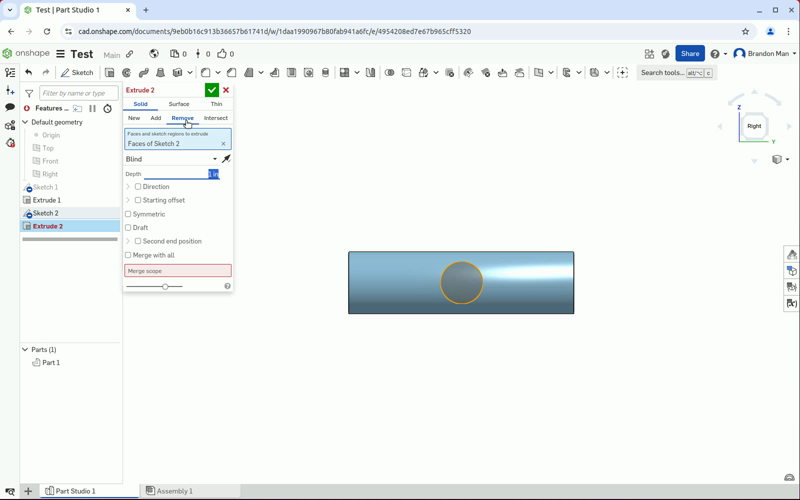
text(28.885)
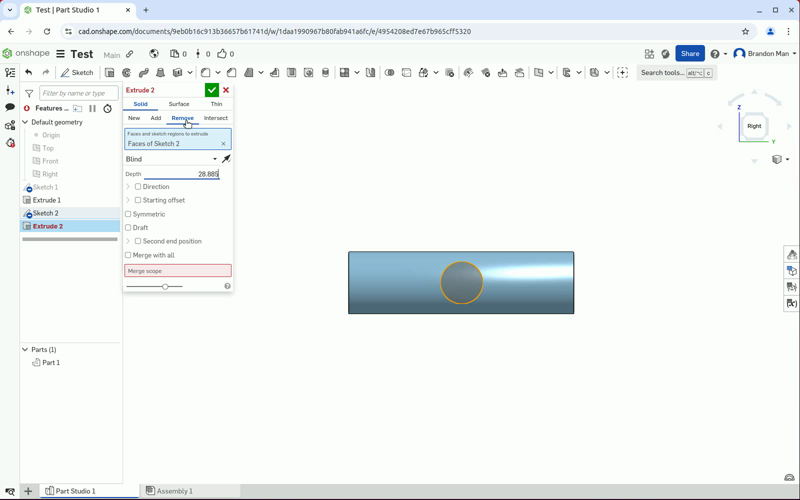
key(tab, 6)
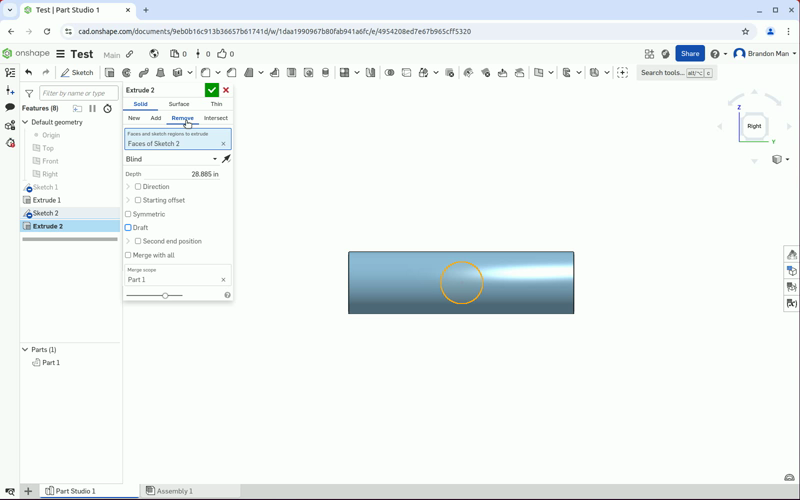
key(space)
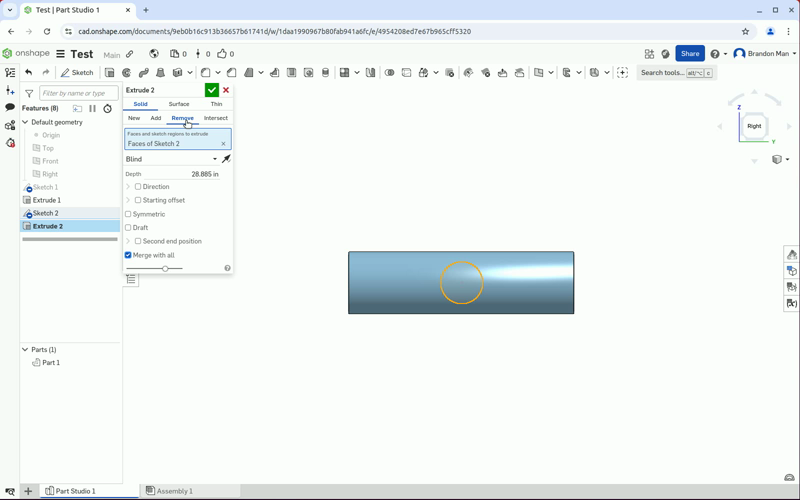
key(enter)
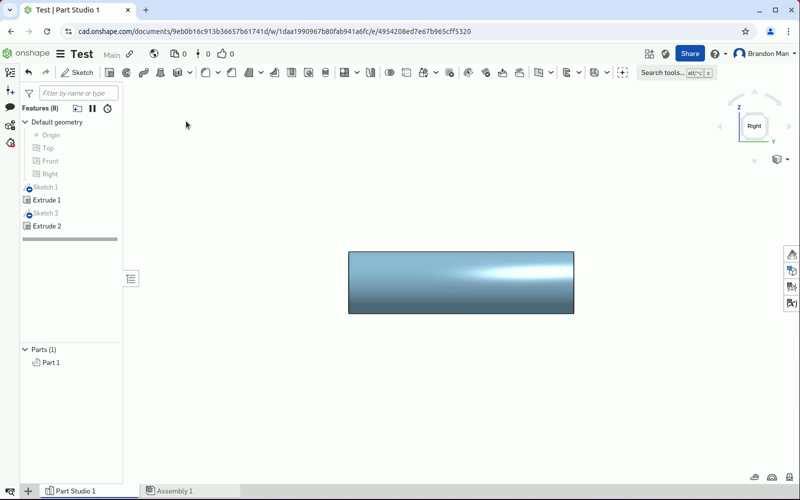
key(shift+h)
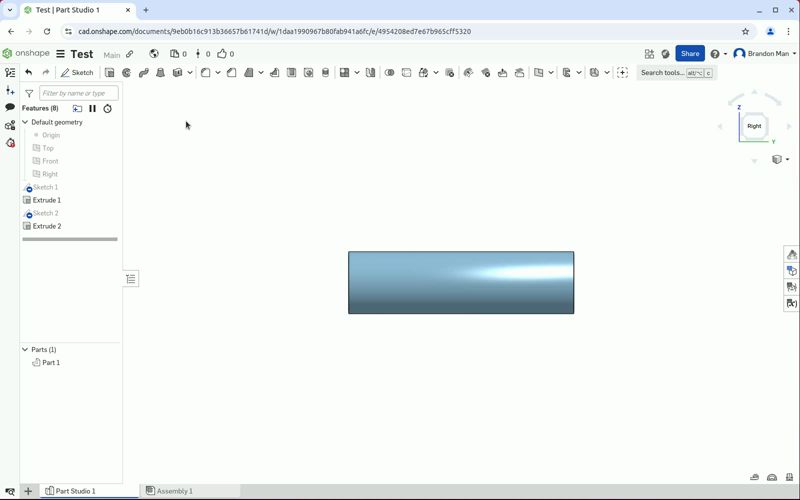
key(shift+h)
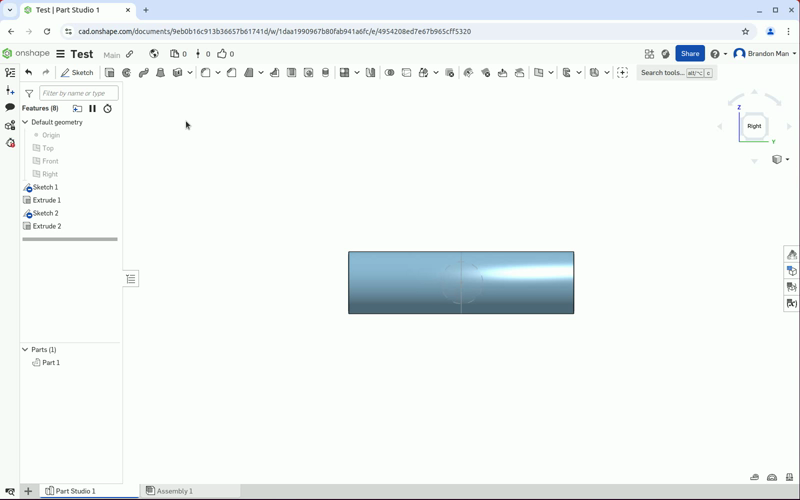
key(shift+7)
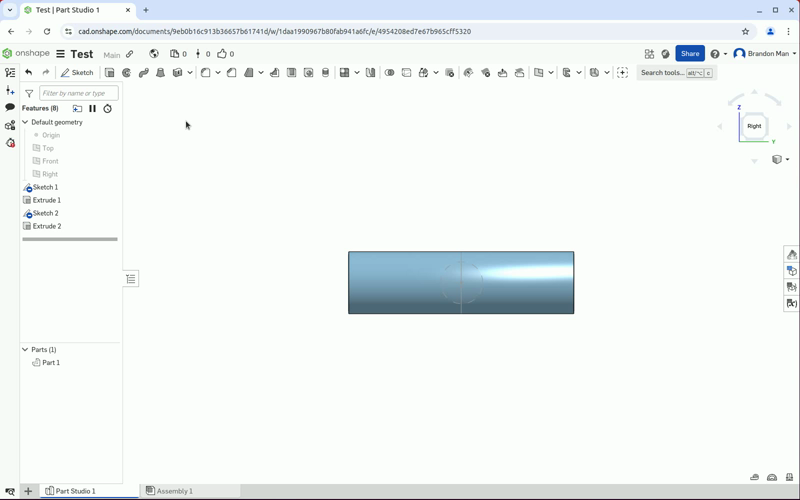
key(right, 2)
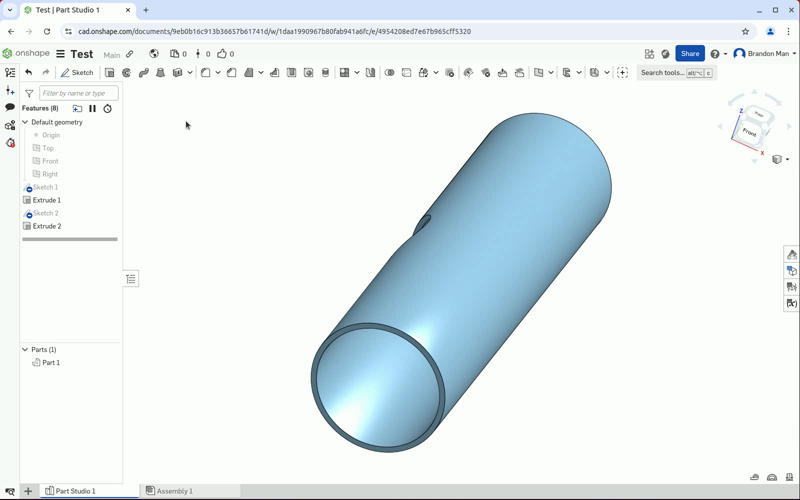
key(down, 2)
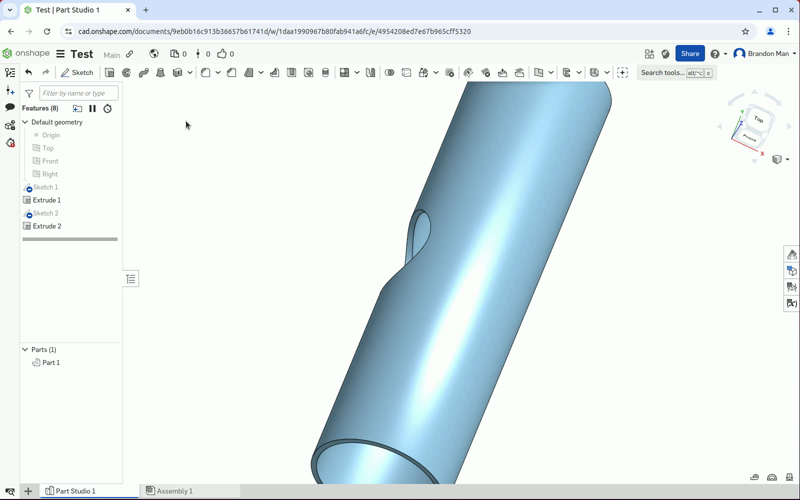
key(up, 2)
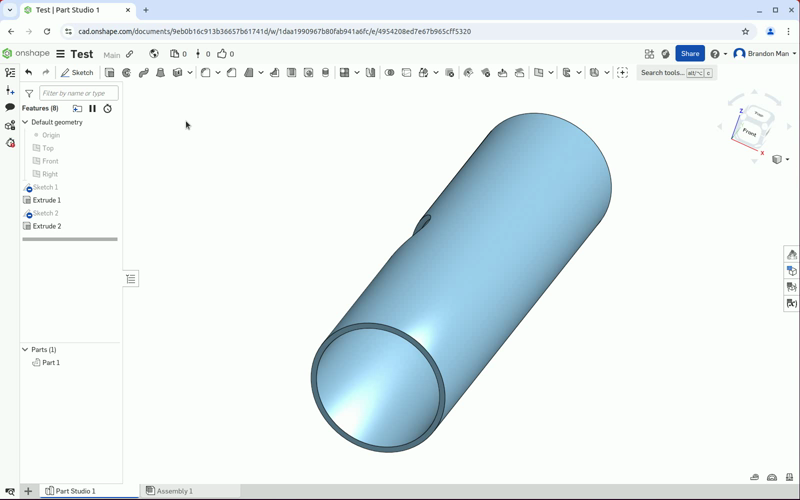
key(left, 2)
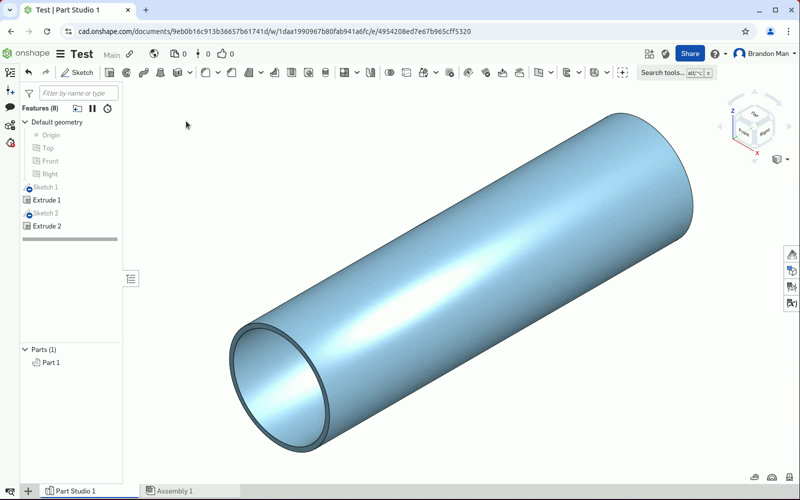
mouse_move(73, 189)
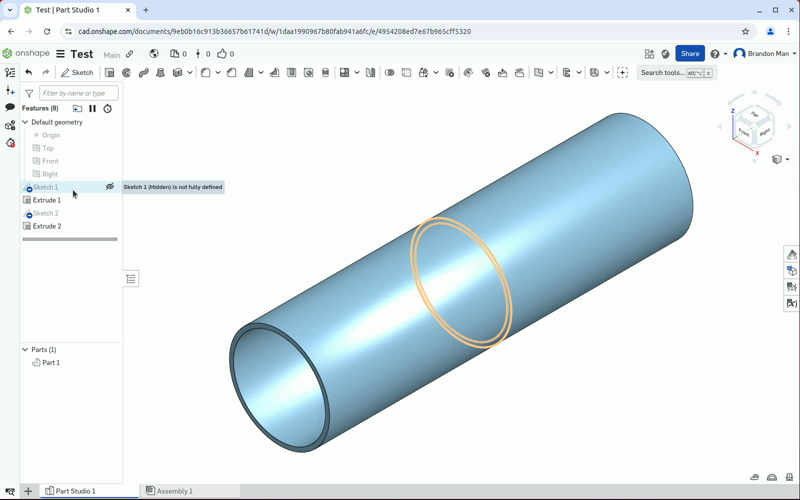
click(73, 189)